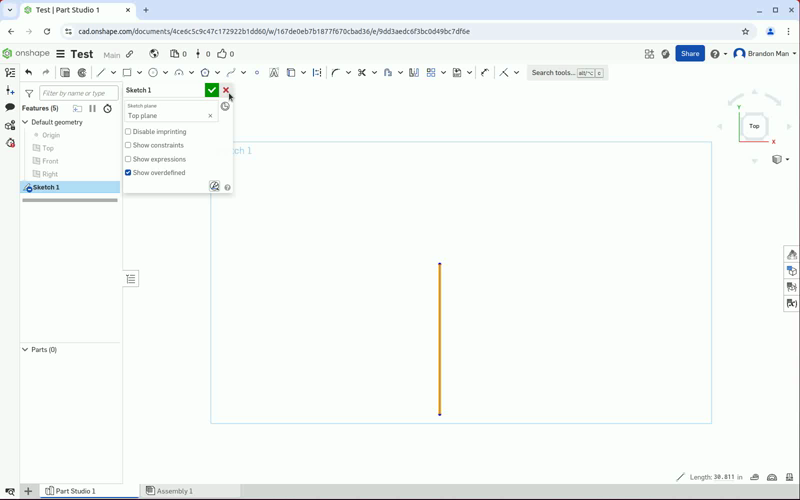
key(shift+h)
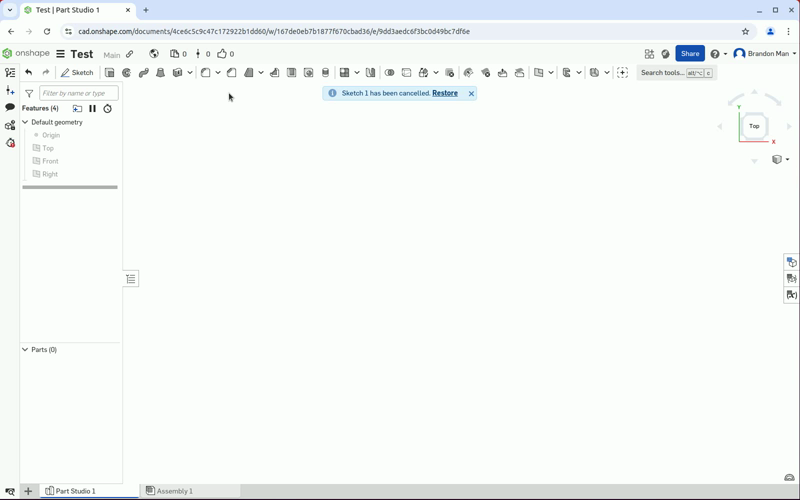
mouse_move(73, 352)
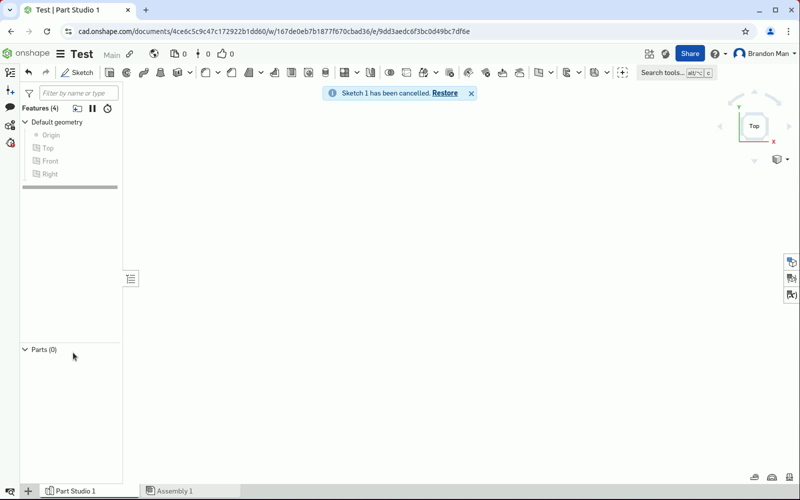
key(y)
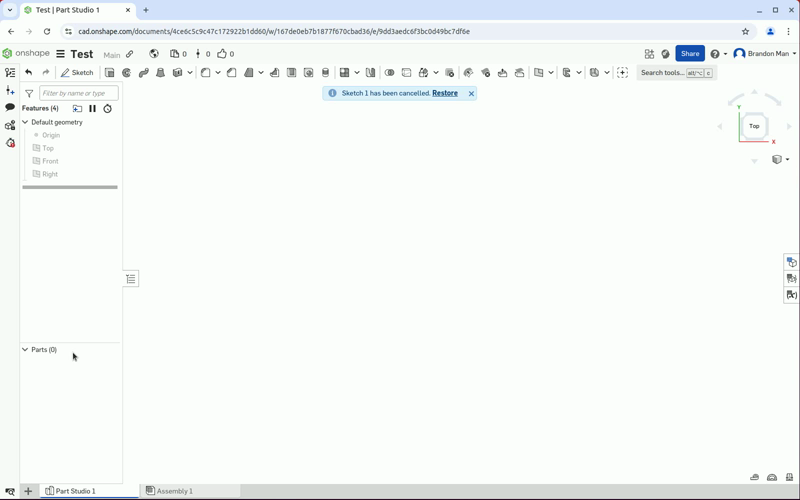
key(shift+p)
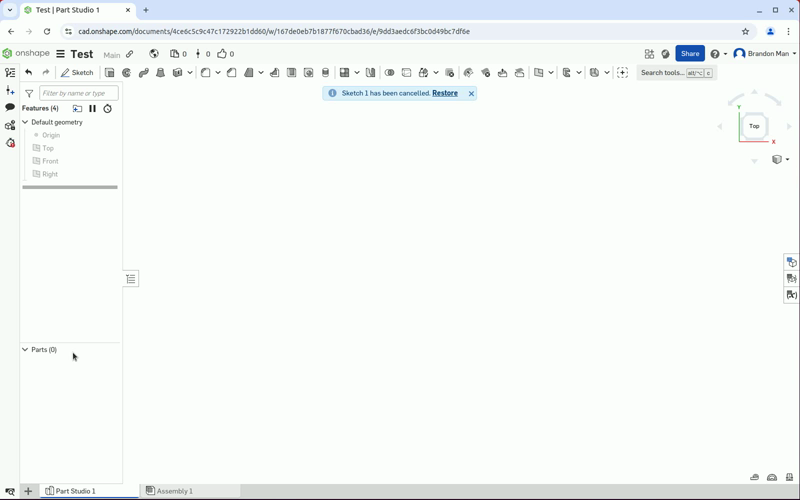
key(space)
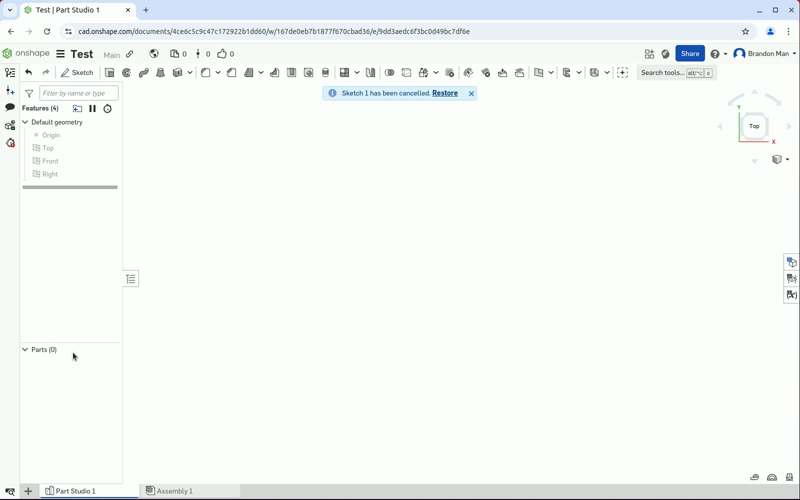
key_down(shift)
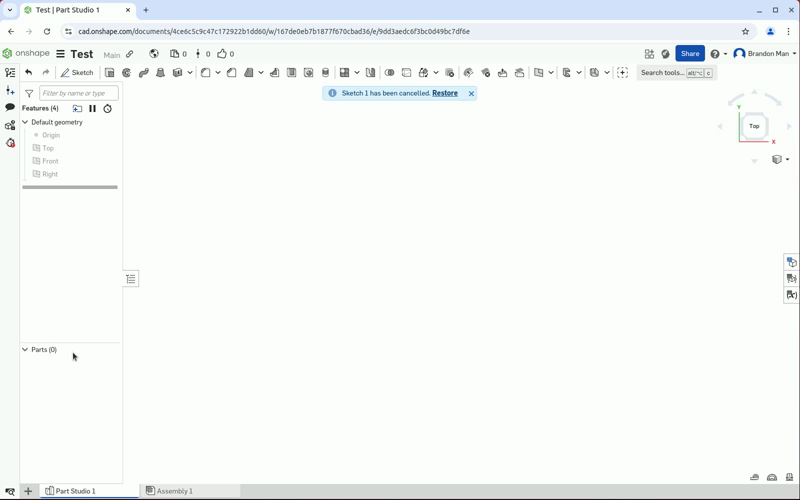
key(up)
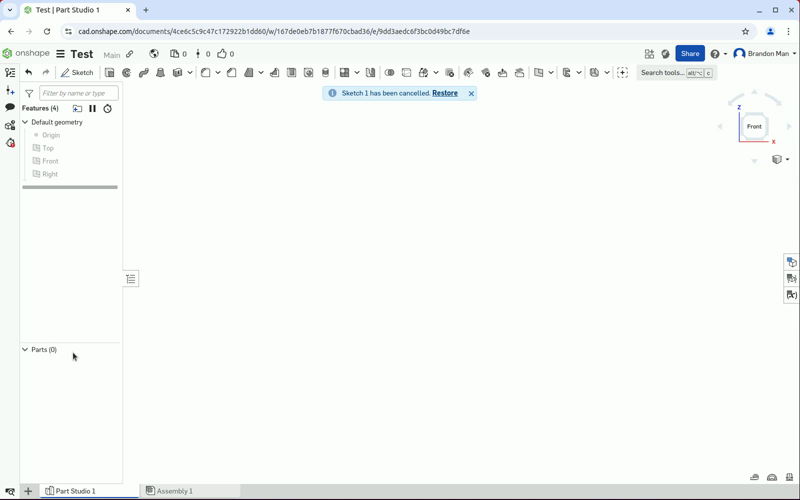
key_up(shift)
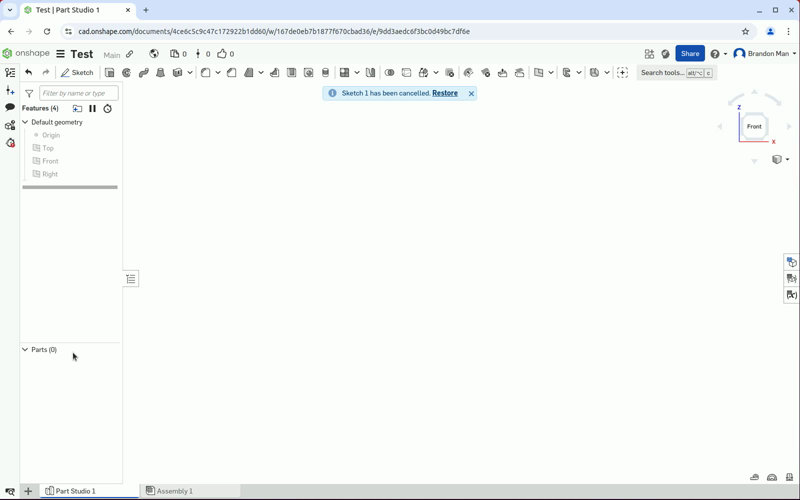
key(space)
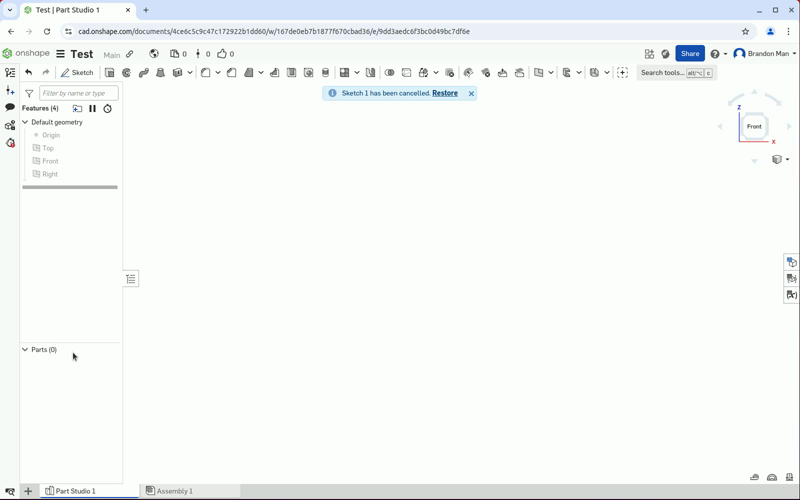
key_down(shift)
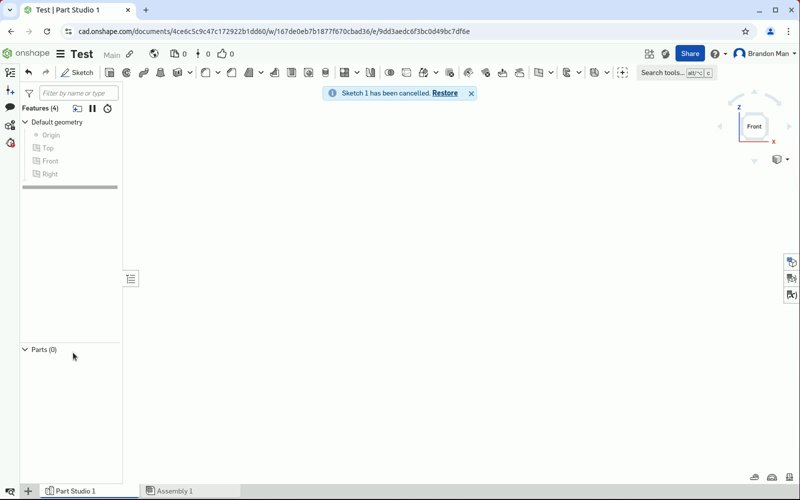
key(left)
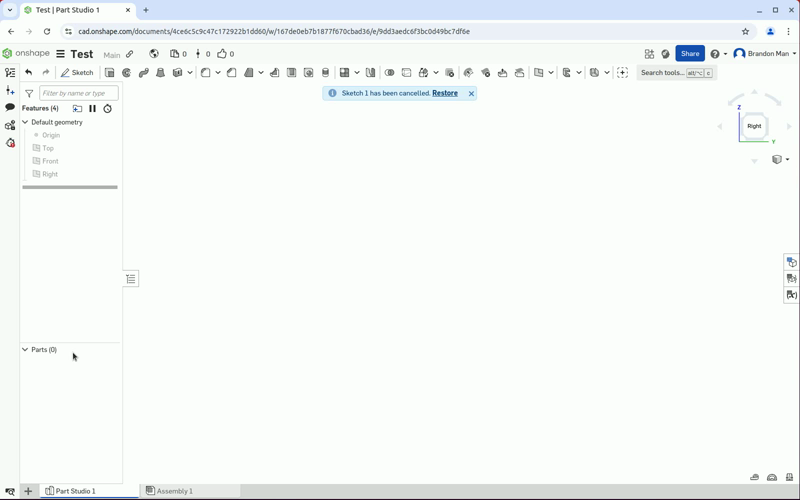
key_up(shift)
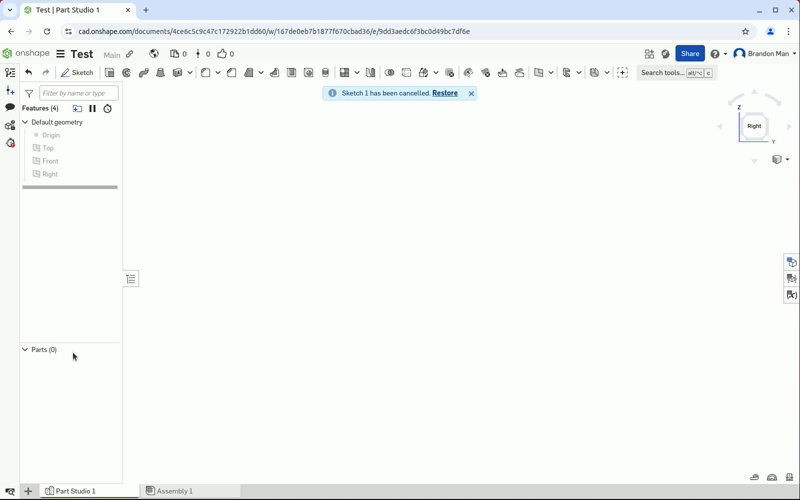
mouse_move(73, 352)
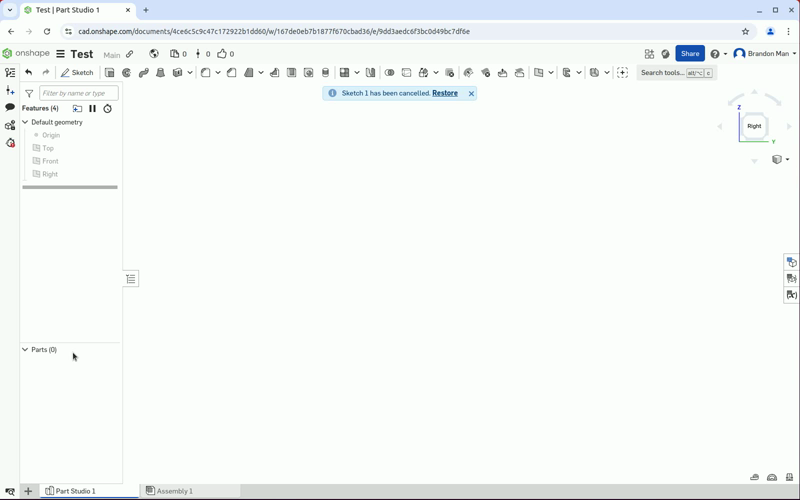
key(shift+y)
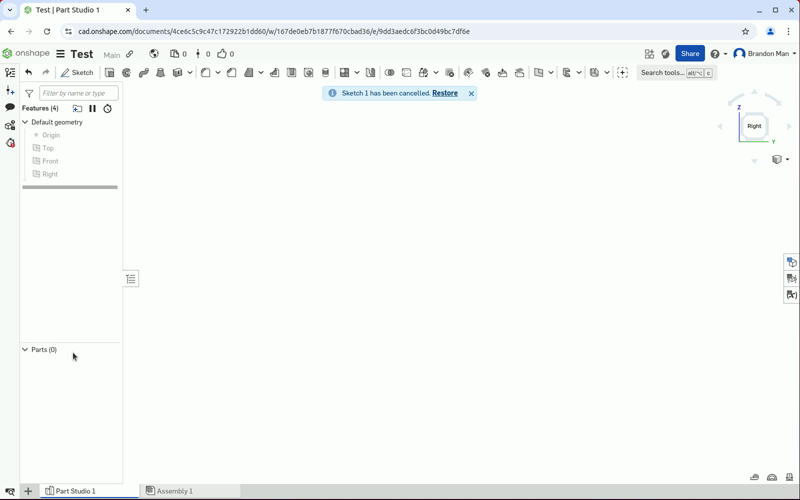
key(shift+s)
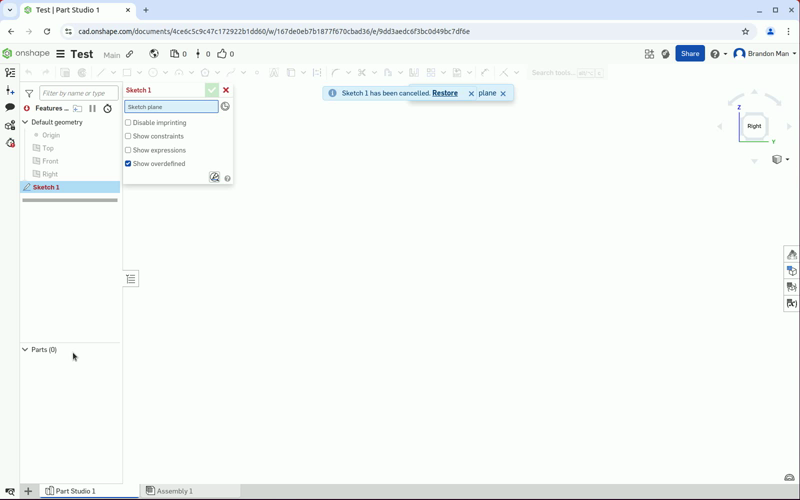
mouse_move(73, 176)
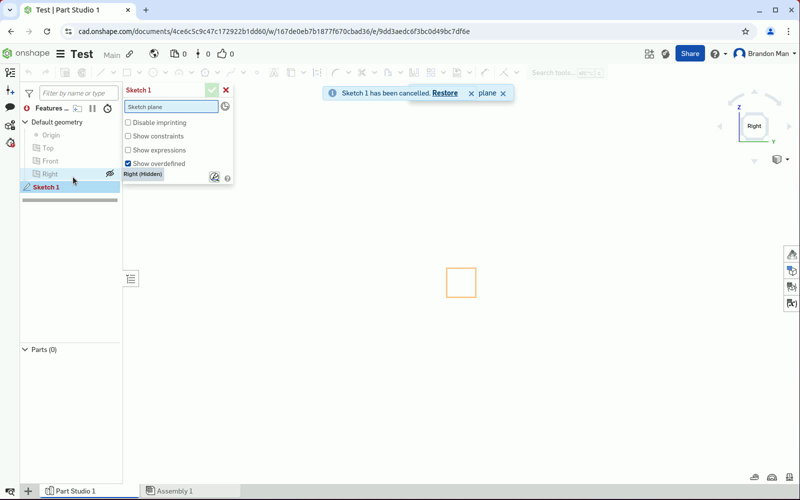
click(73, 176)
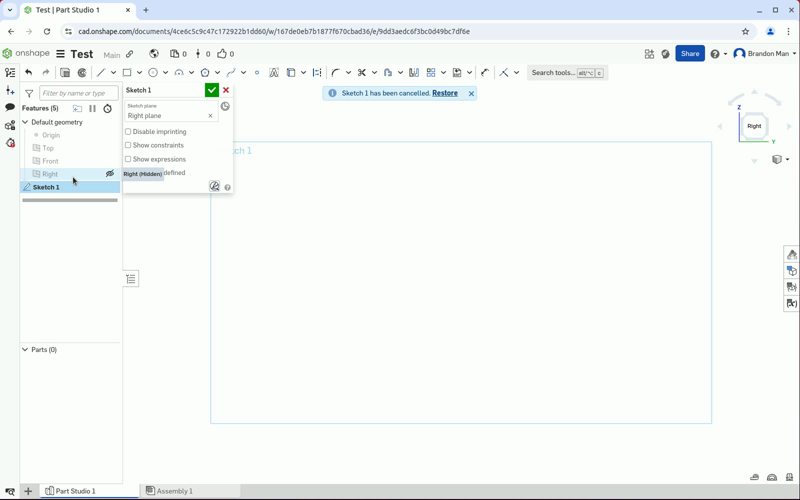
mouse_move(73, 352)
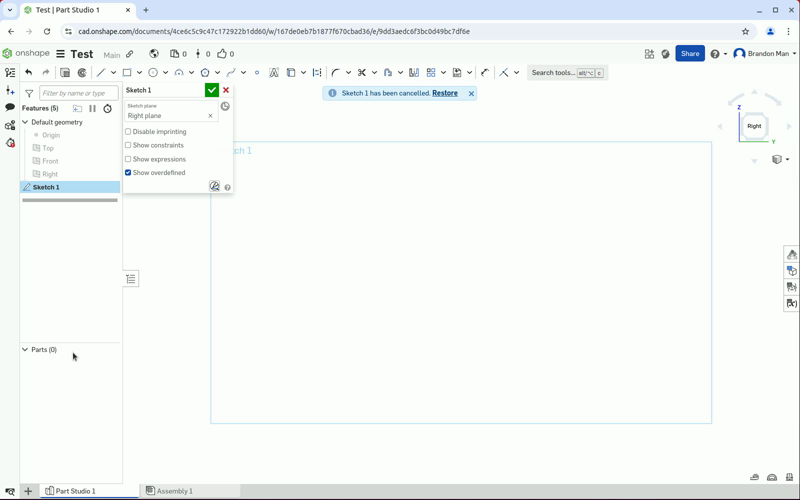
key(y)
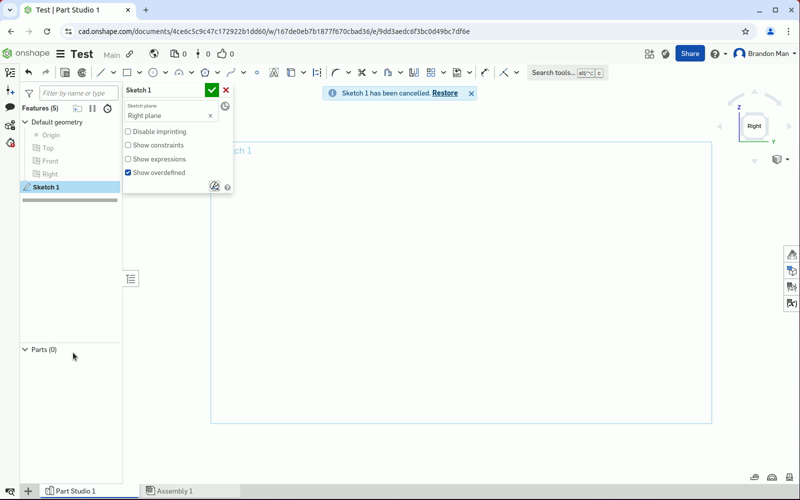
key(l)
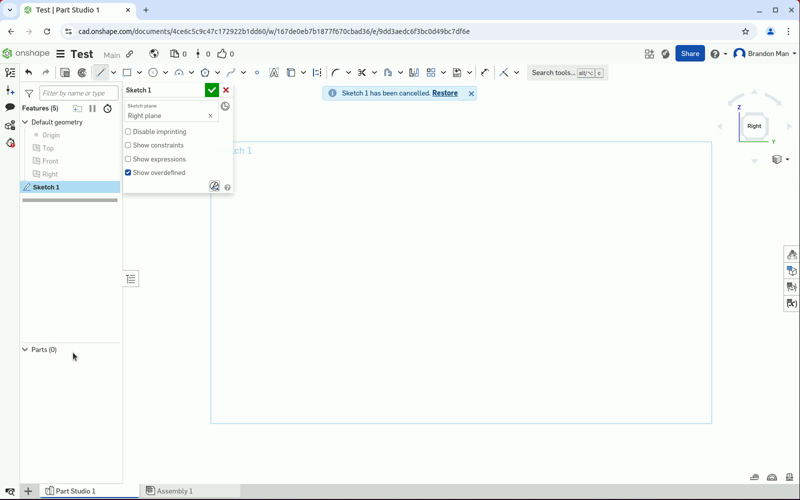
key_down(shift)
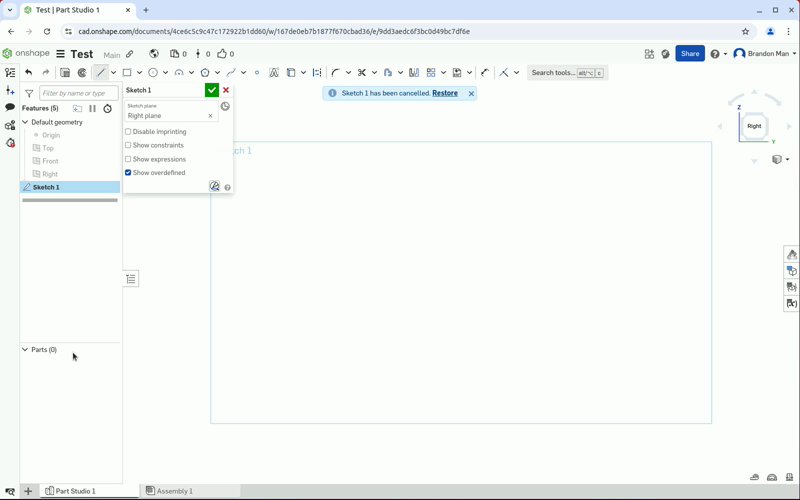
mouse_move(348, 282)
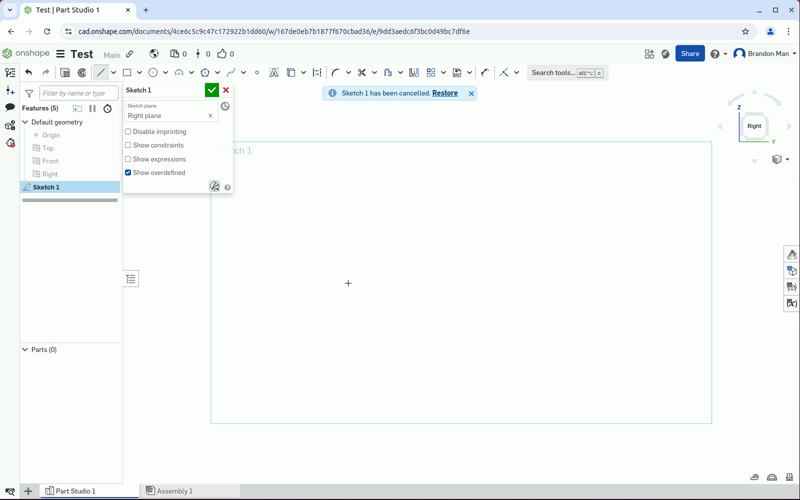
click(348, 282)
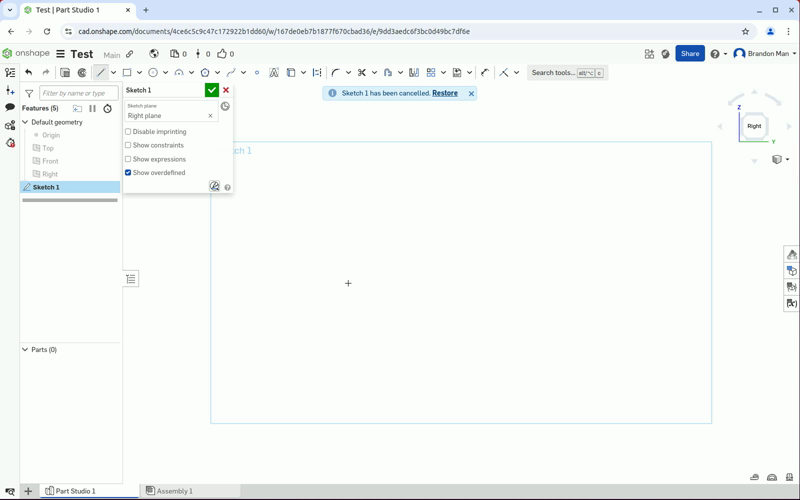
key_up(shift)
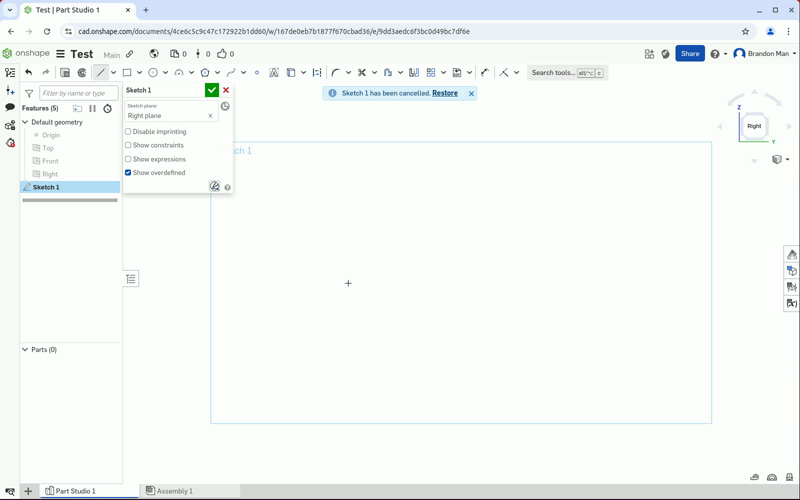
key_down(shift)
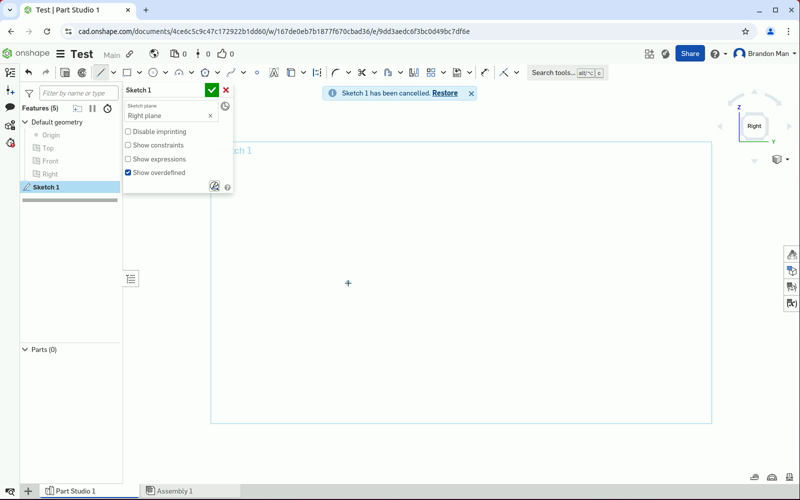
mouse_move(572, 282)
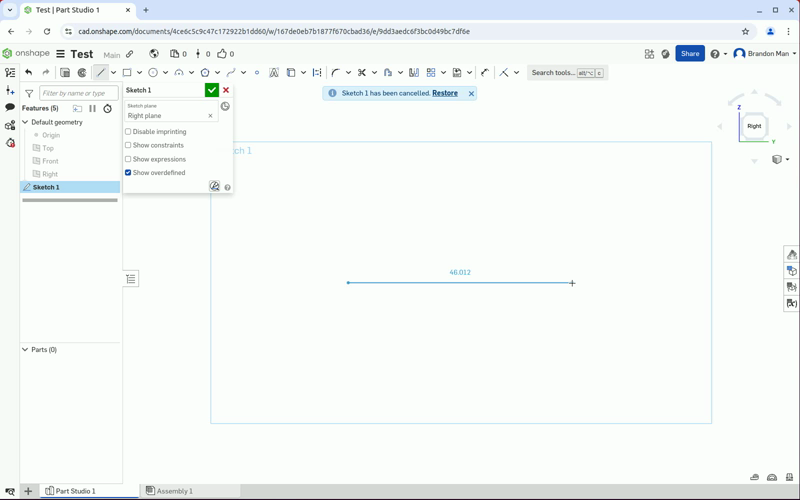
click(572, 282)
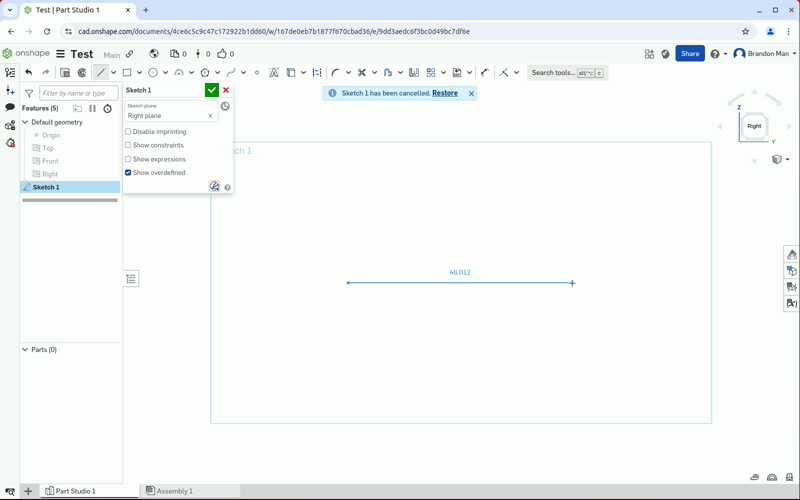
key_up(shift)
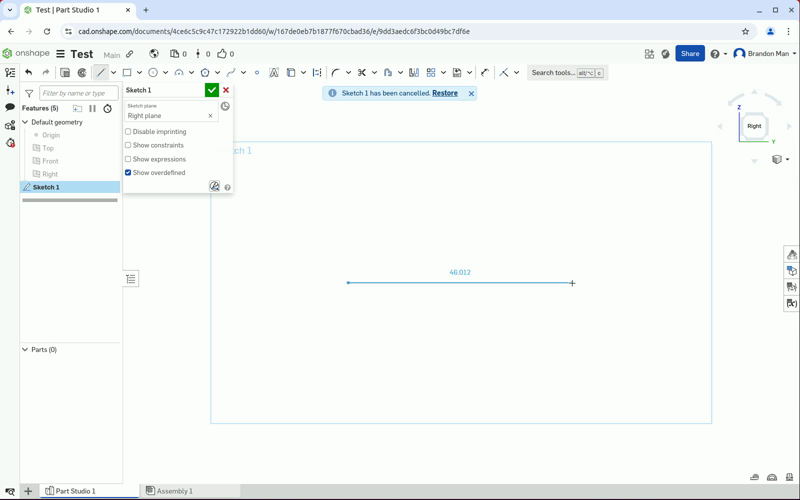
key_down(shift)
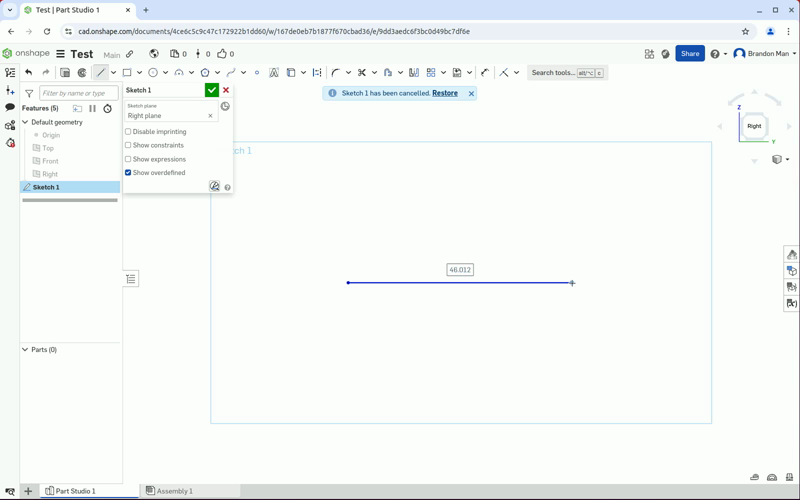
mouse_move(589, 282)
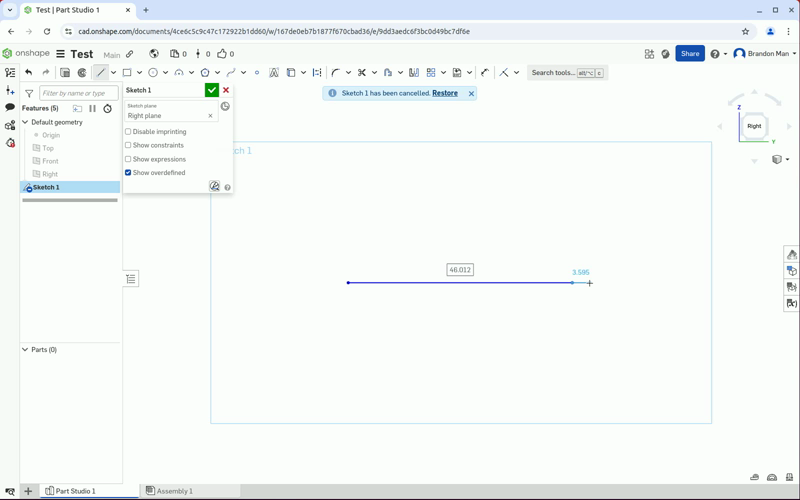
mouse_move(572, 268)
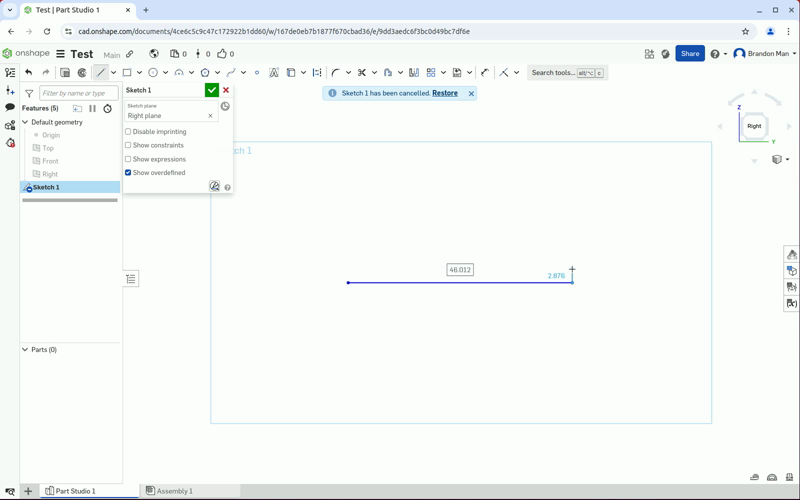
click(572, 268)
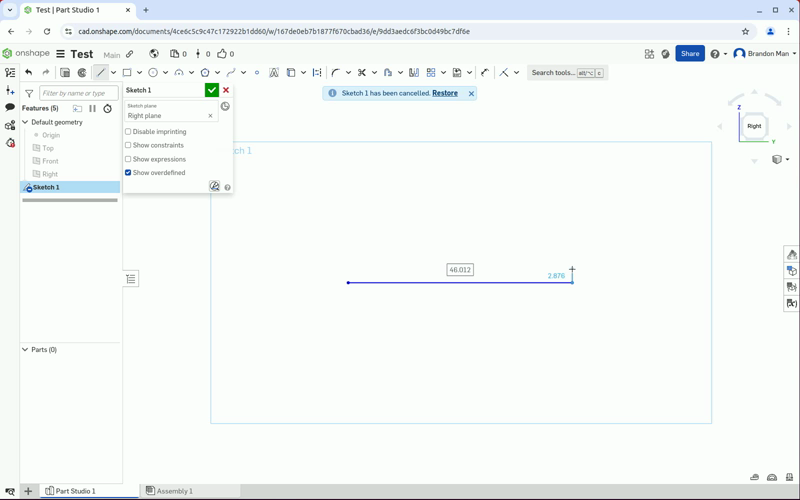
key_up(shift)
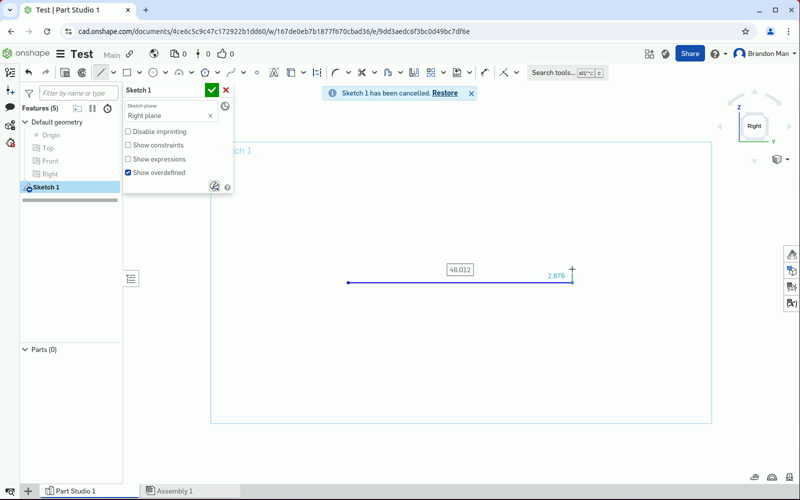
key_down(shift)
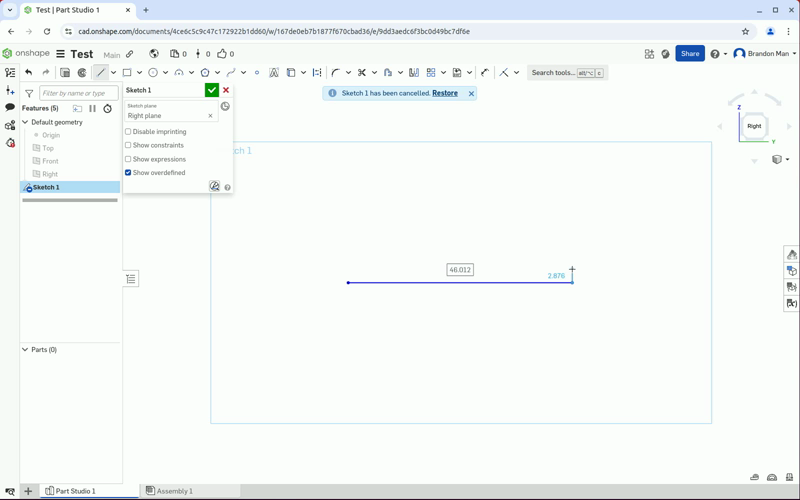
mouse_move(348, 231)
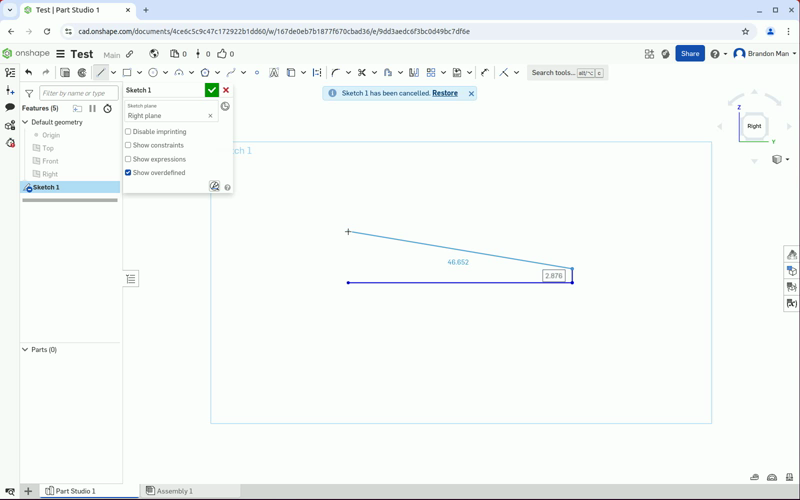
click(348, 231)
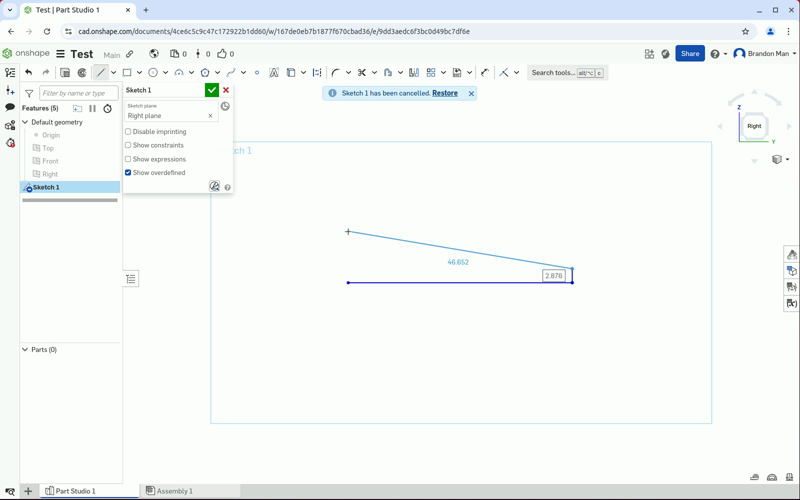
key_up(shift)
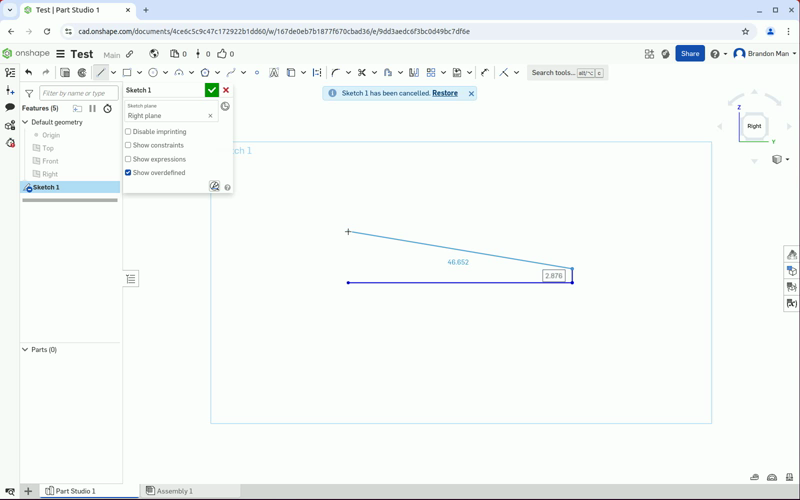
mouse_move(378, 231)
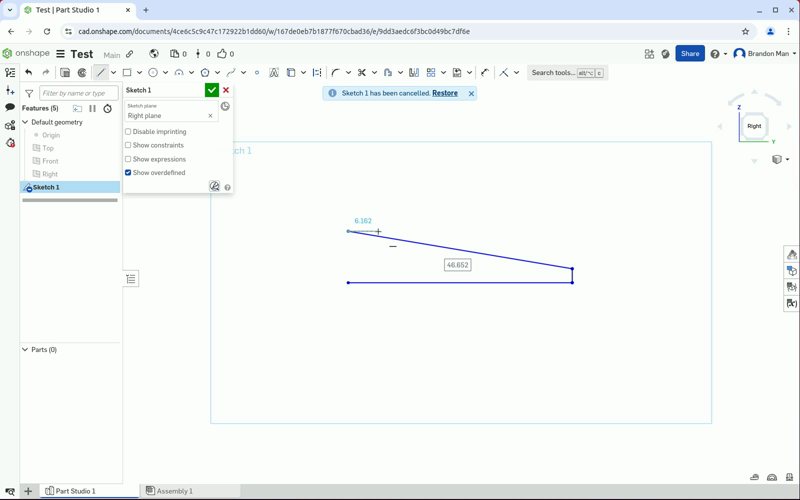
key_down(shift)
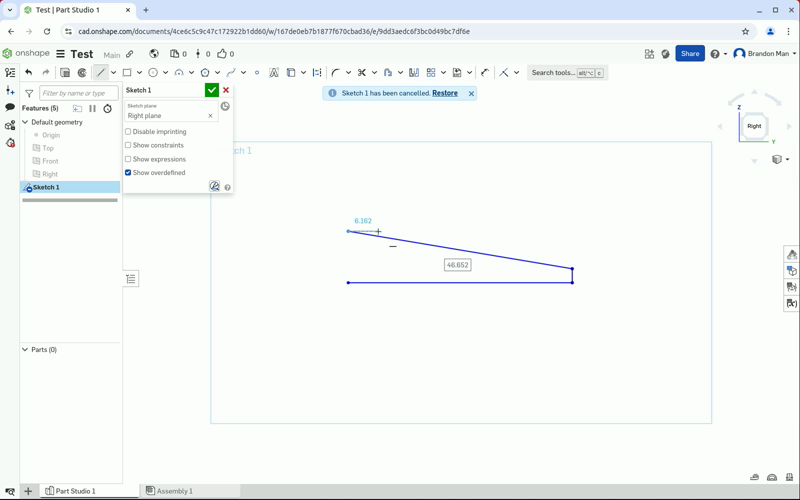
mouse_move(348, 282)
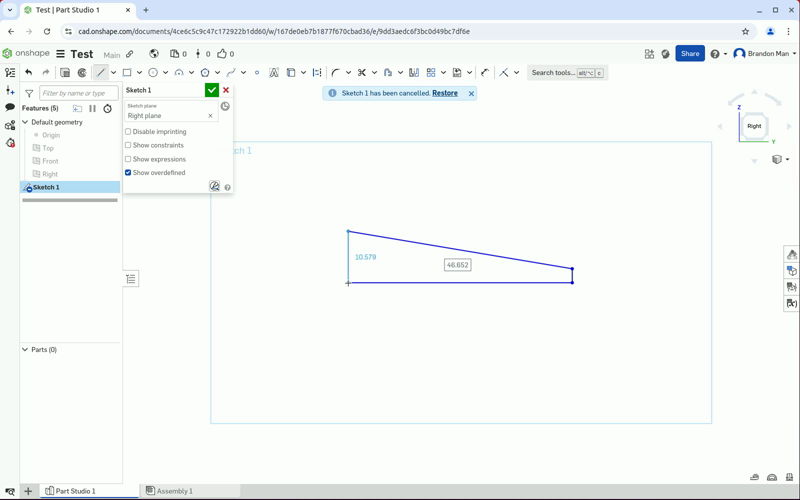
key_up(shift)
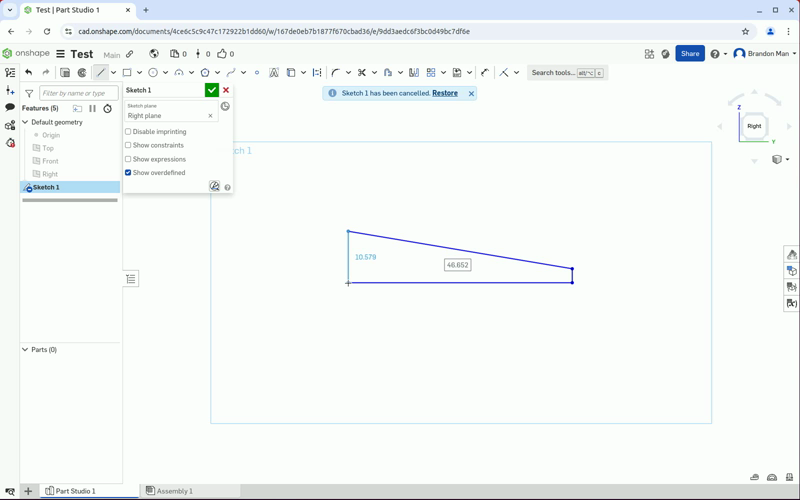
click(348, 282)
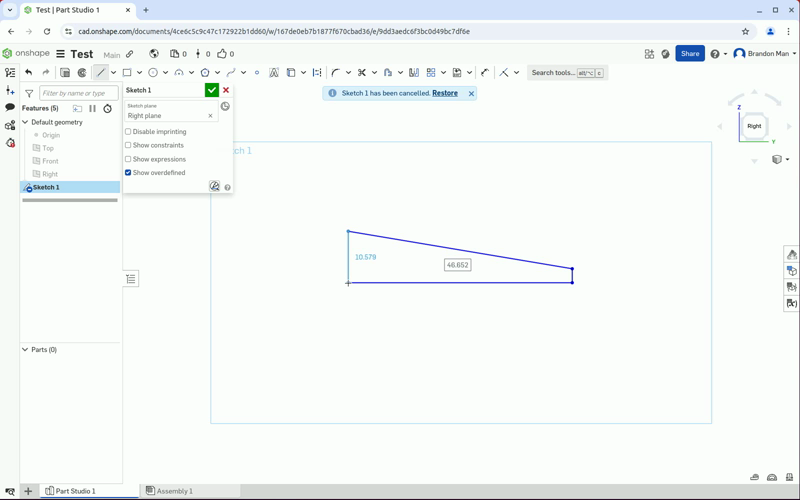
key(esc)
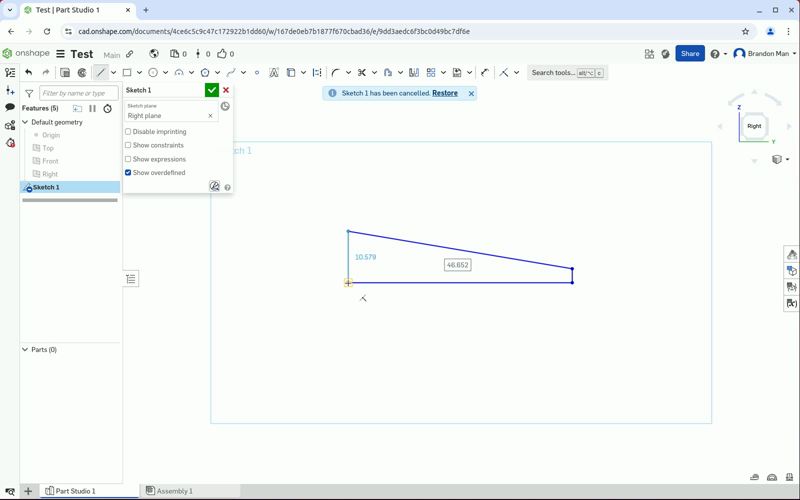
mouse_move(406, 265)
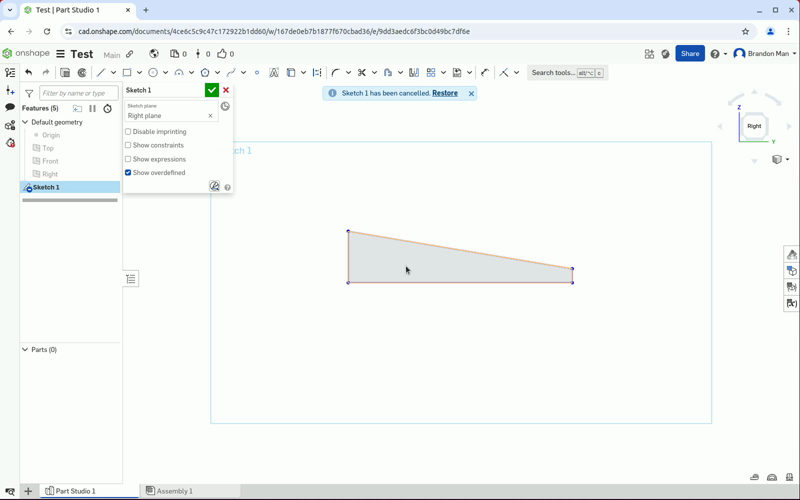
click(406, 265)
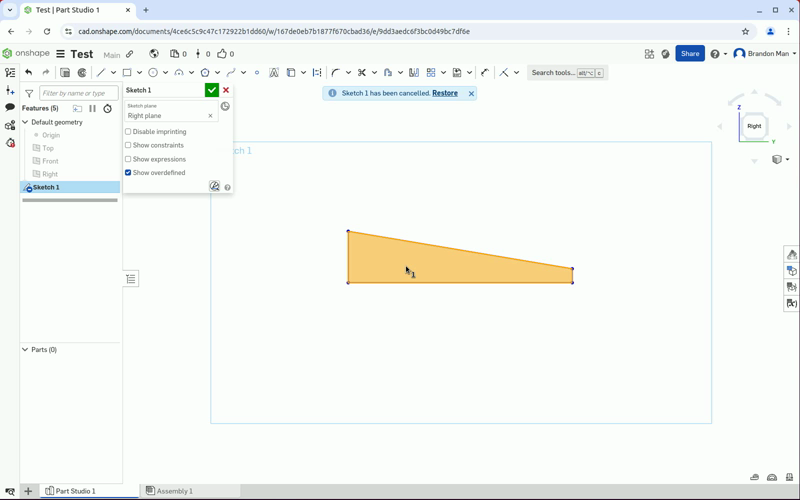
mouse_move(73, 352)
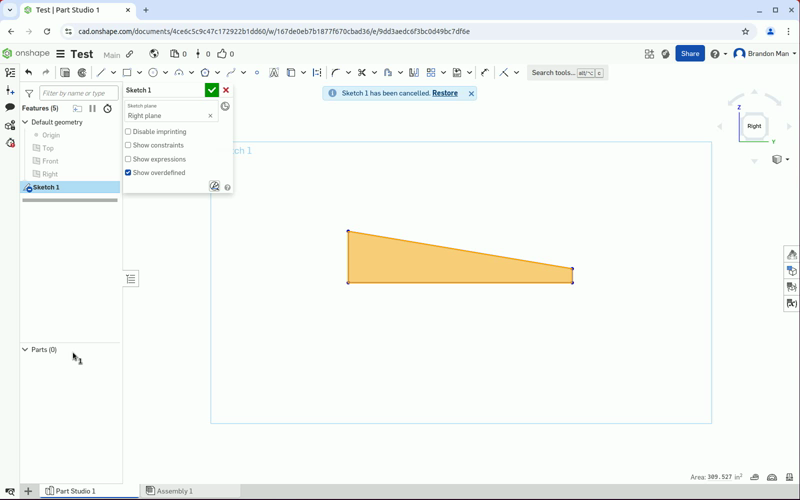
key(shift+y)
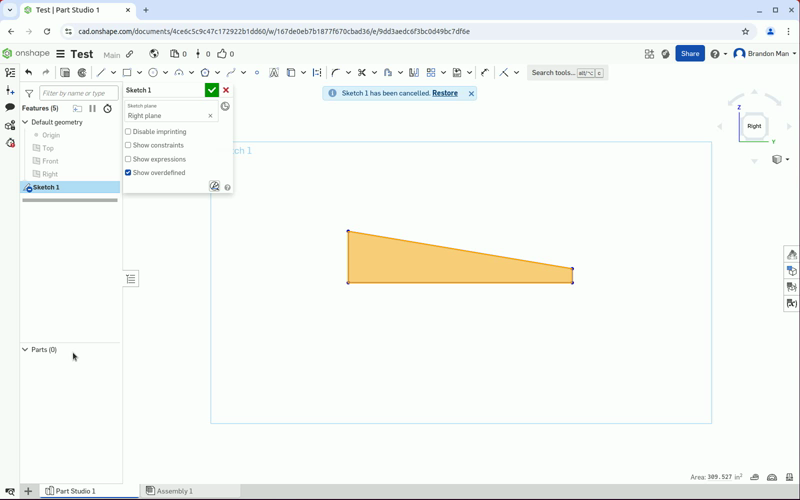
key(shift+e)
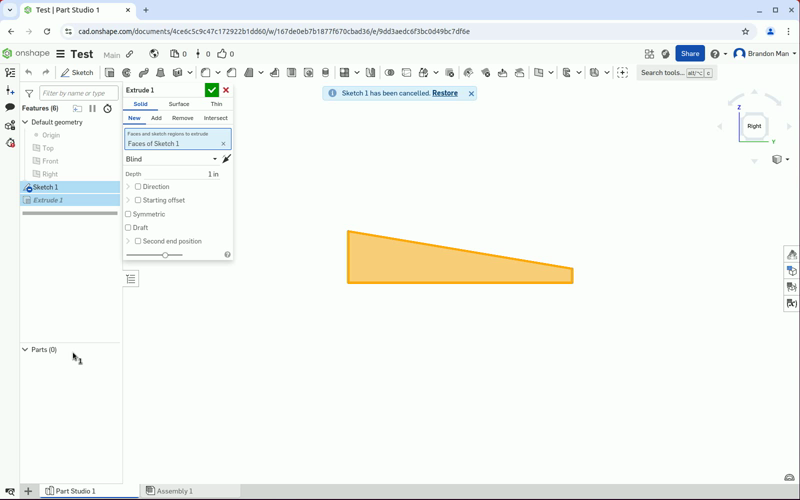
mouse_move(143, 106)
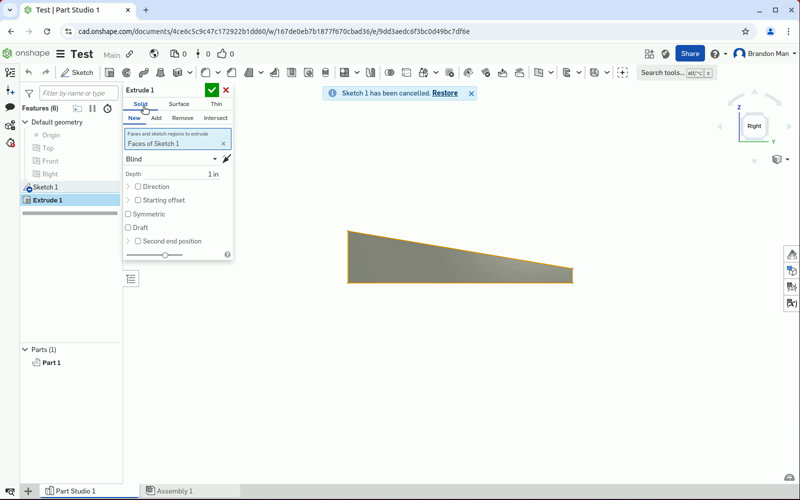
click(143, 106)
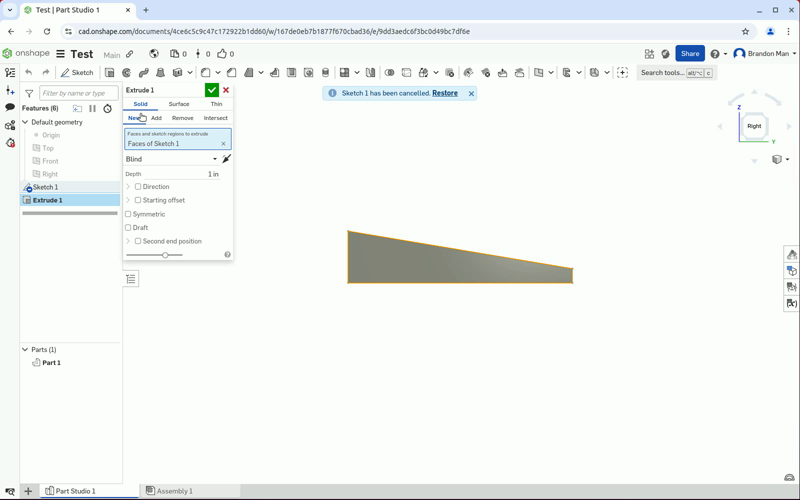
mouse_move(137, 120)
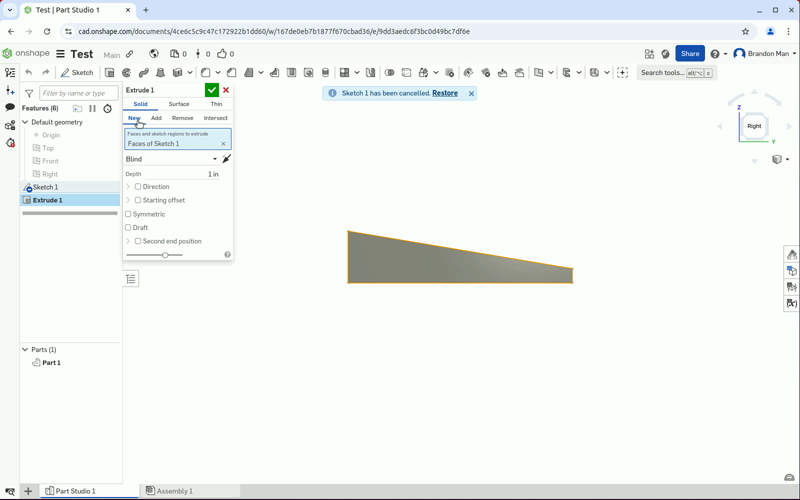
click(137, 120)
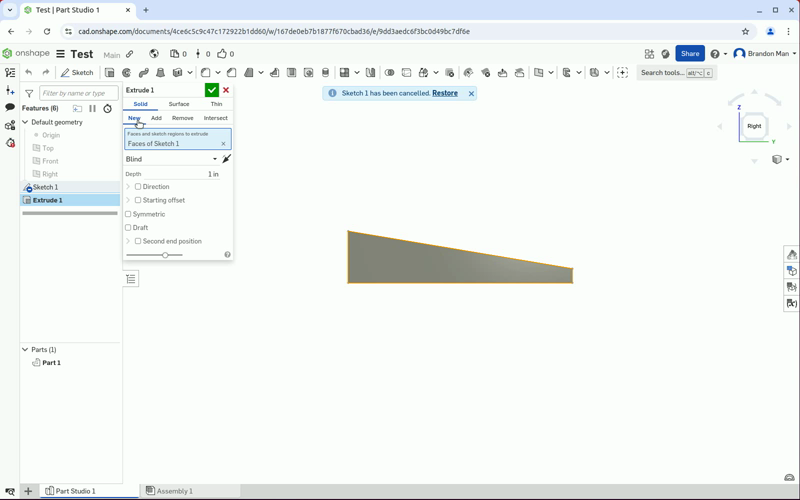
key(tab, 4)
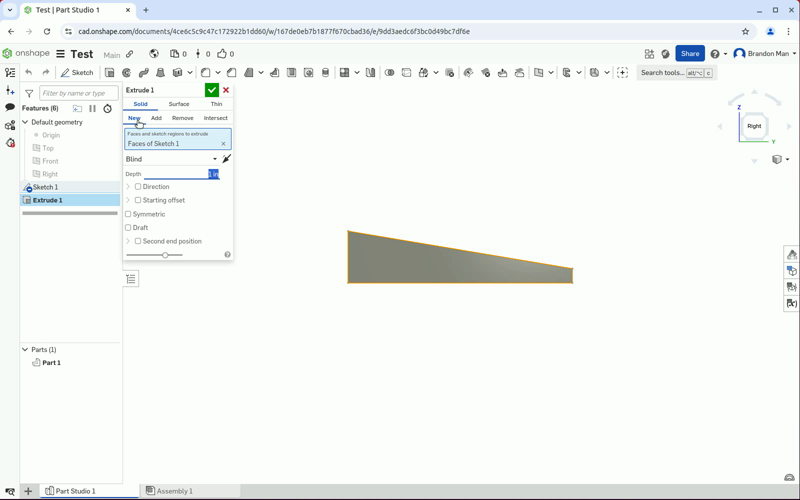
text(6.258)
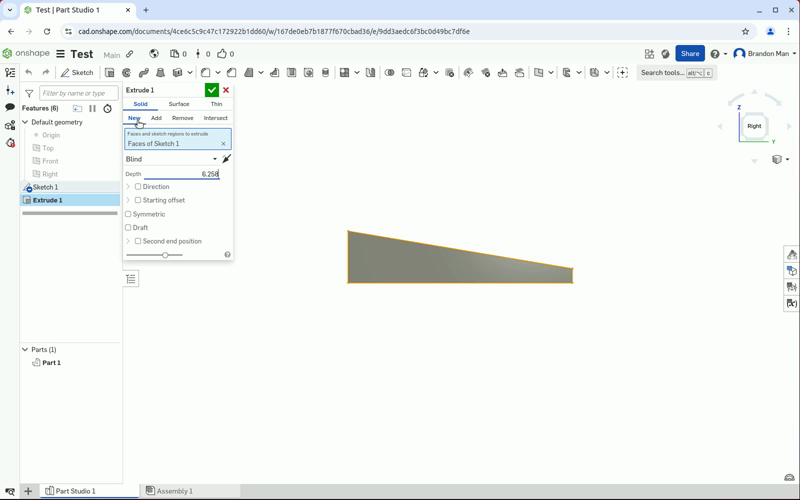
key(tab, 3)
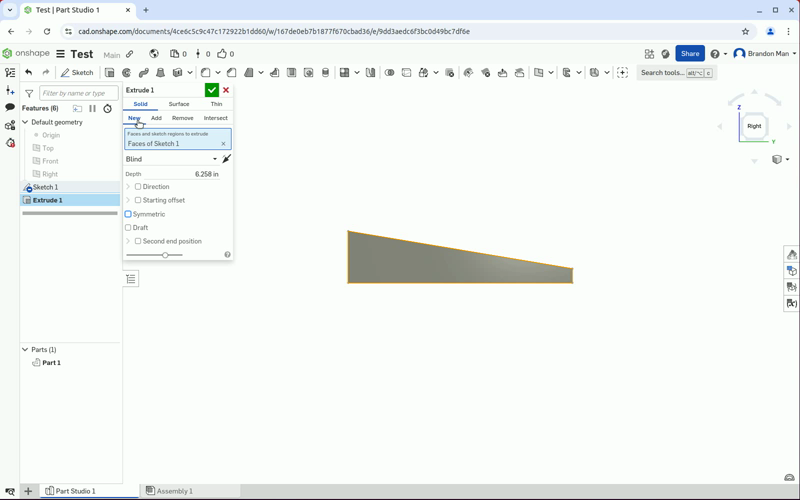
key(space)
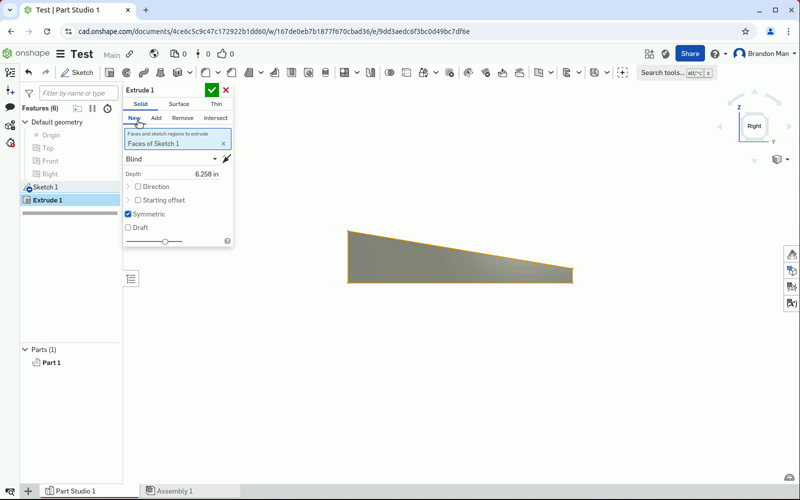
key(enter)
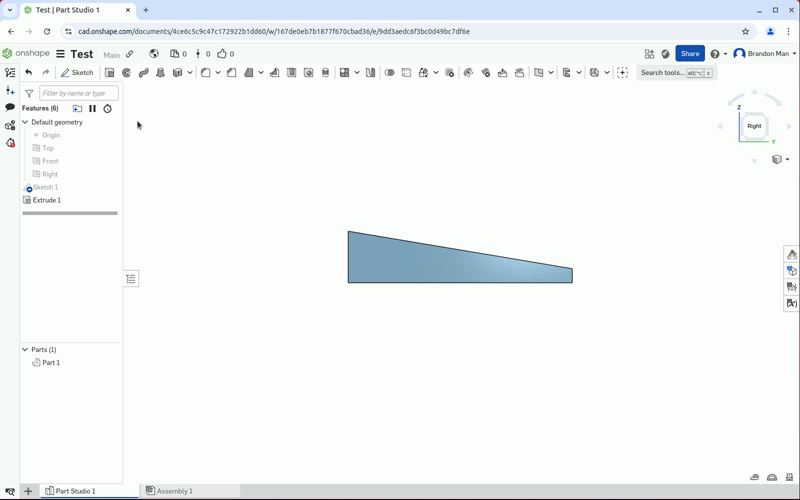
key(shift+h)
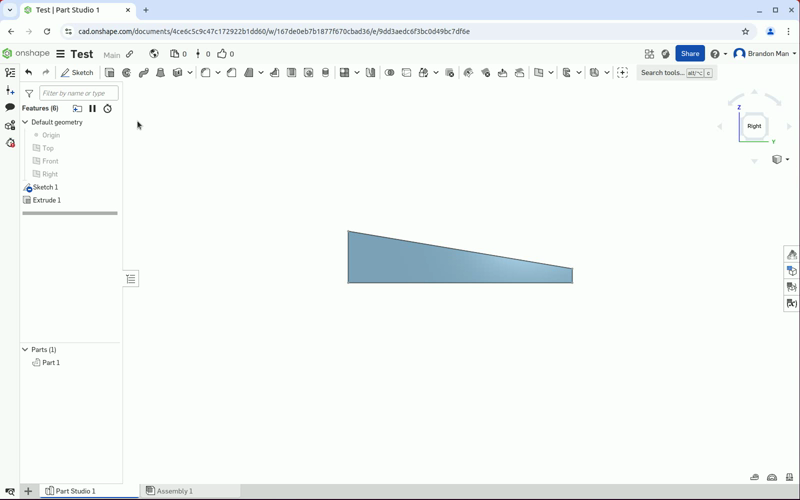
key(shift+h)
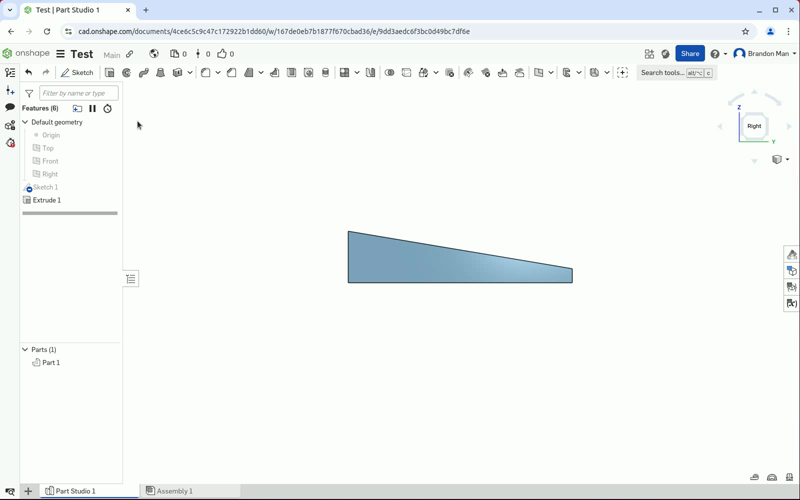
mouse_move(73, 189)
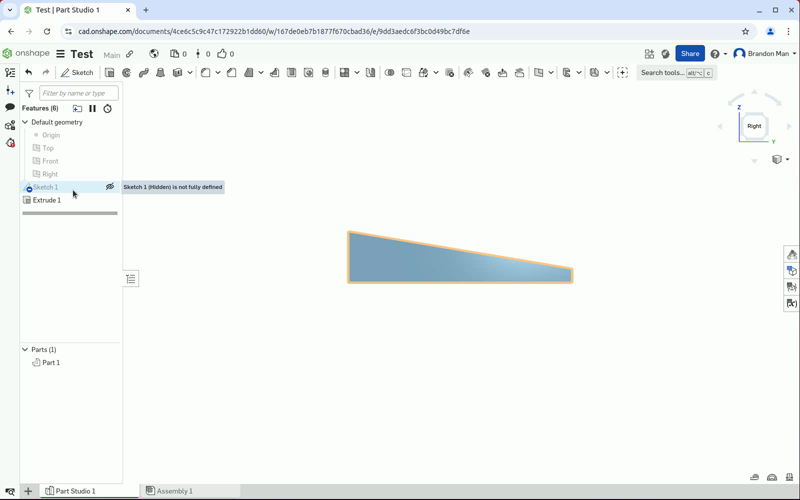
click(73, 189)
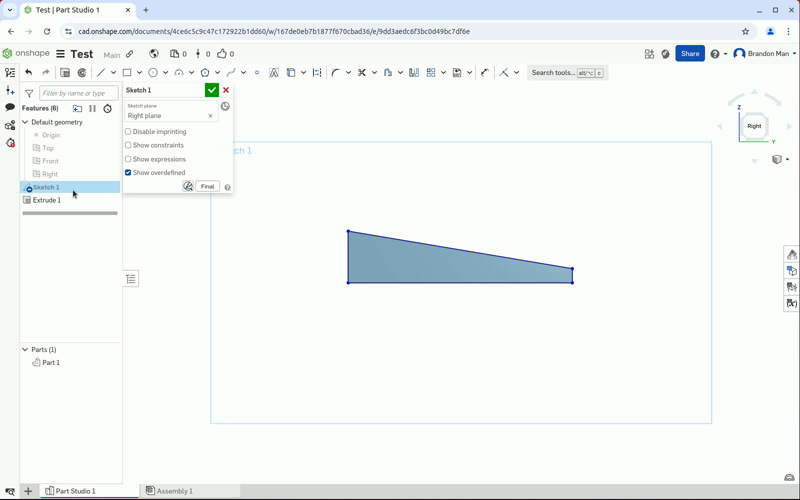
mouse_move(229, 92)
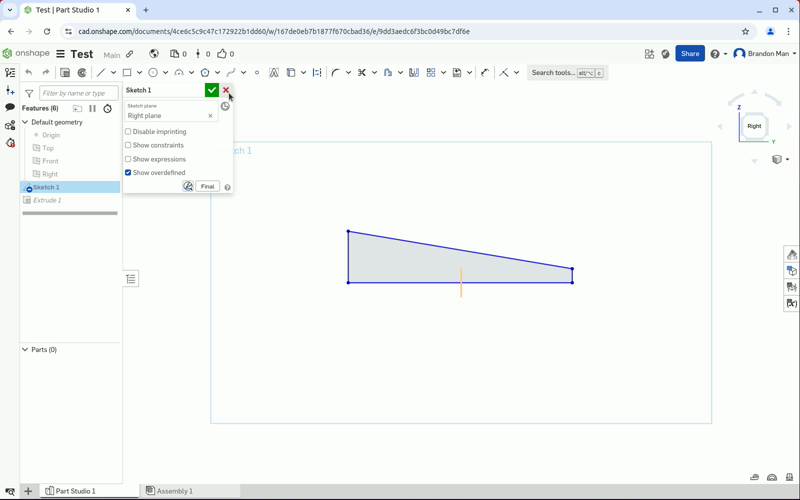
click(229, 92)
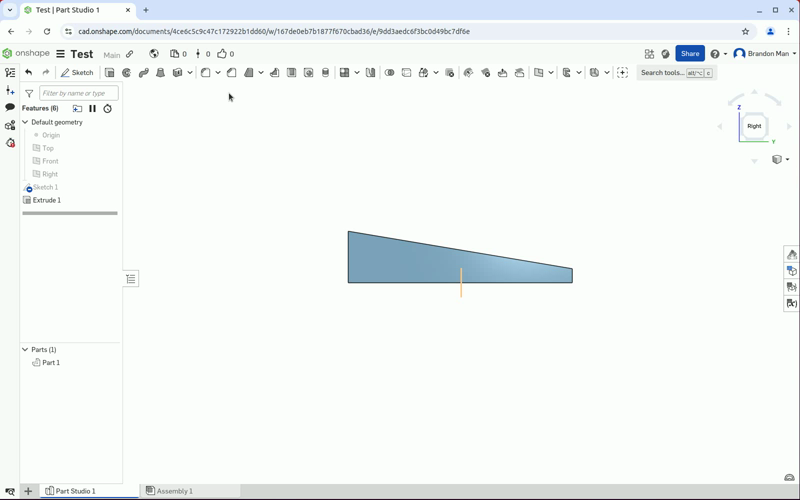
mouse_move(73, 352)
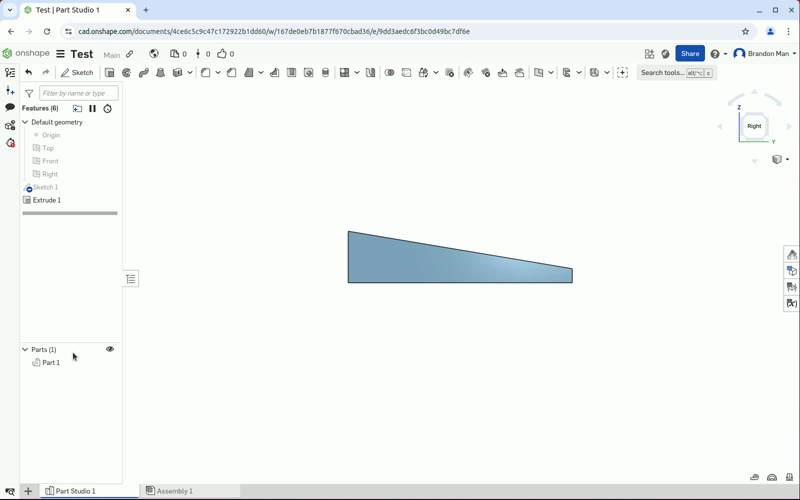
key(y)
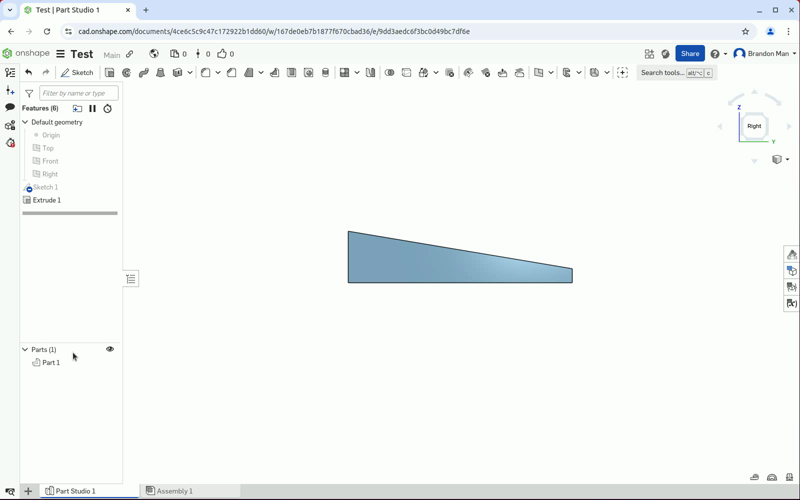
key(shift+p)
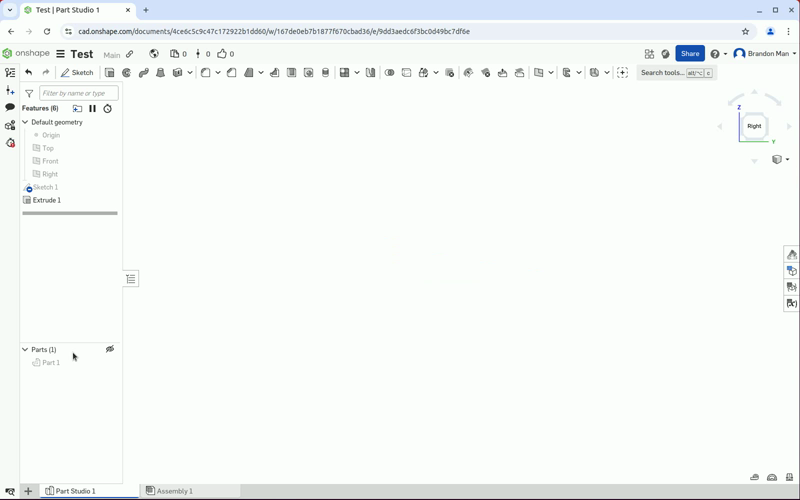
key(space)
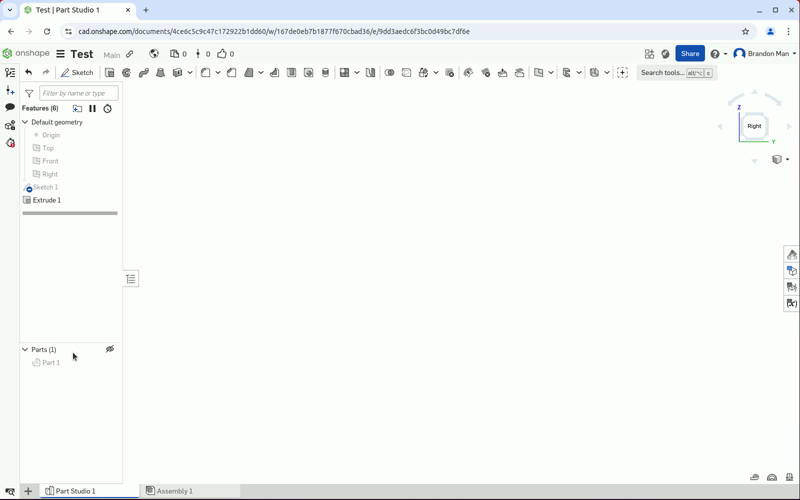
key_down(shift)
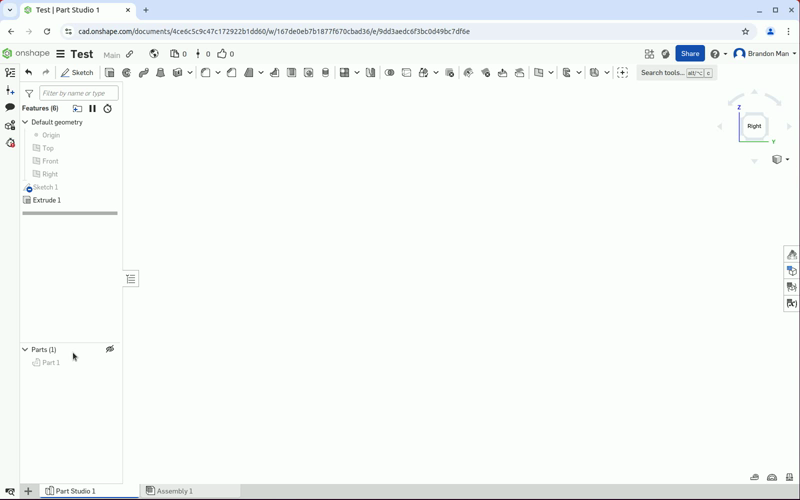
key(right)
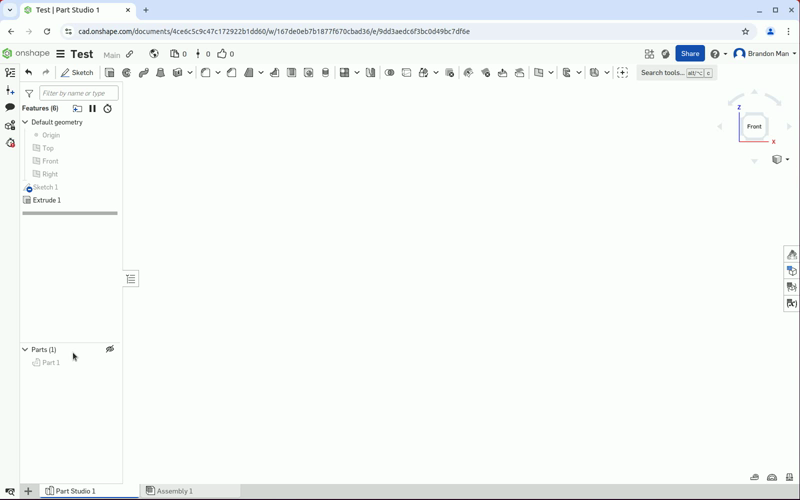
key_up(shift)
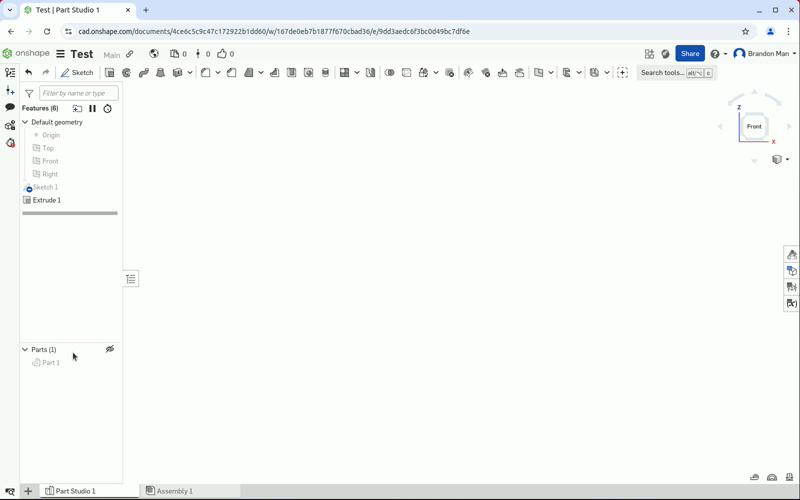
mouse_move(73, 352)
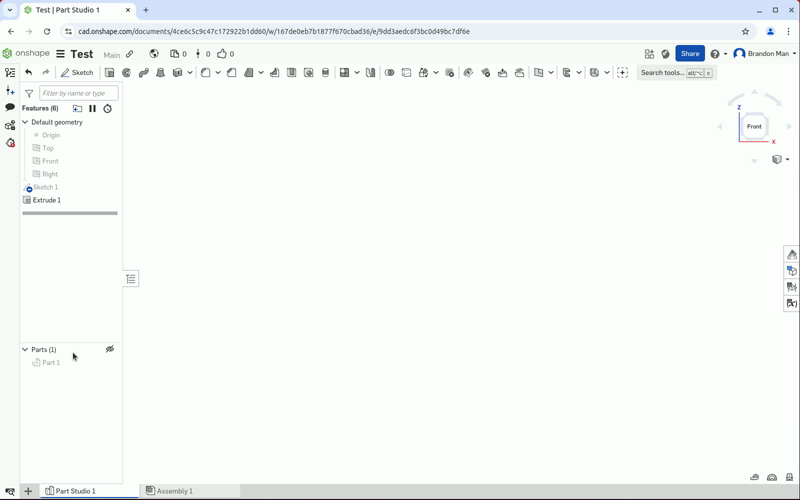
key(shift+y)
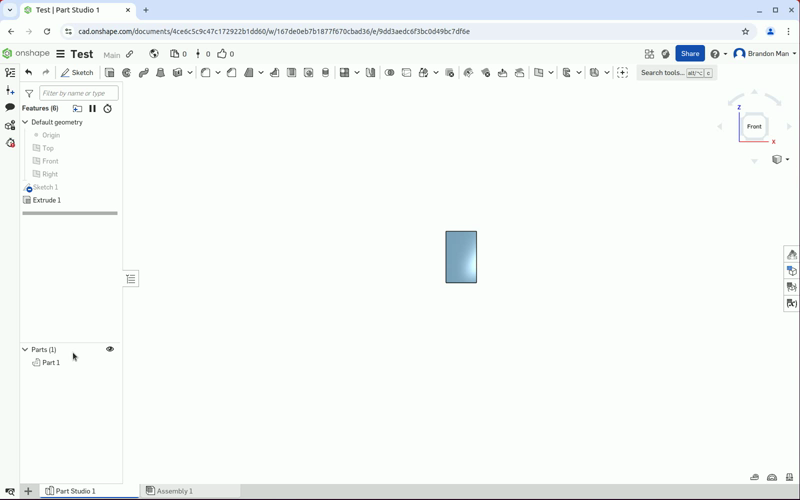
mouse_move(541, 75)
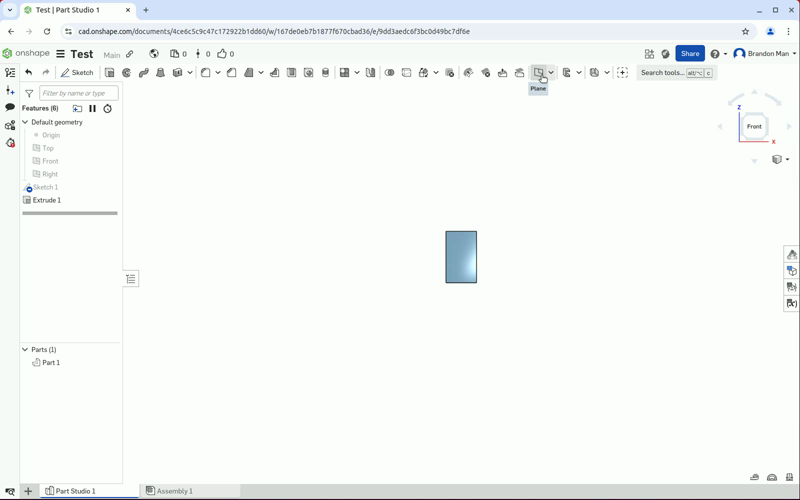
click(541, 75)
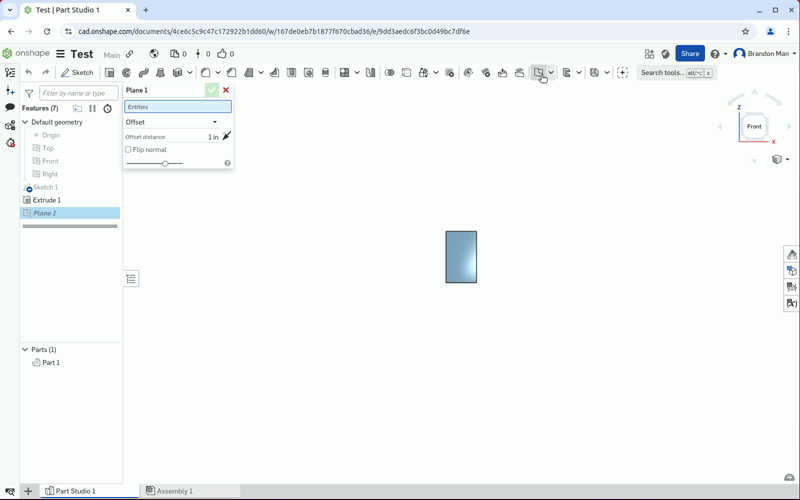
mouse_move(73, 163)
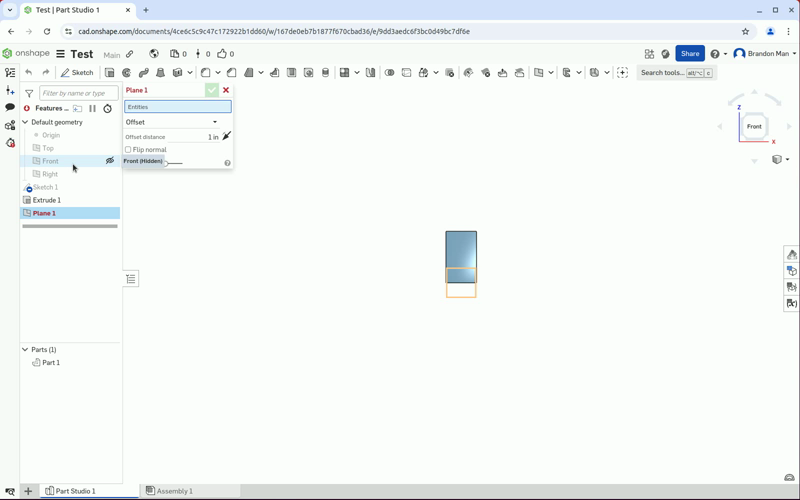
click(73, 163)
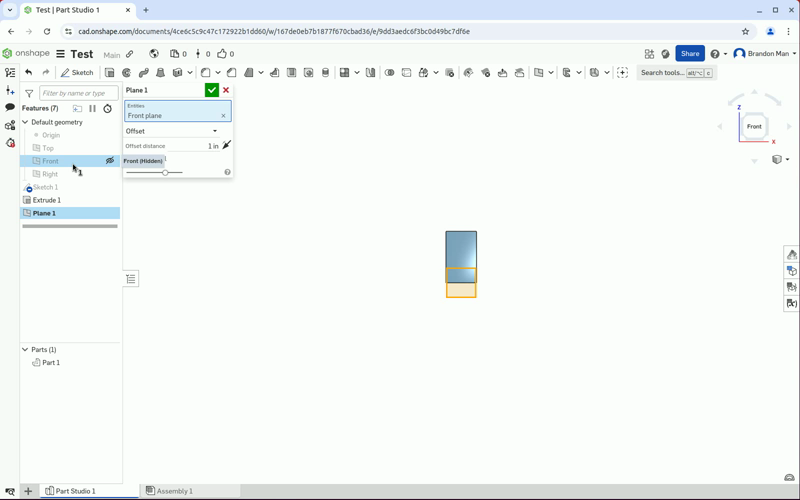
key(tab, 2)
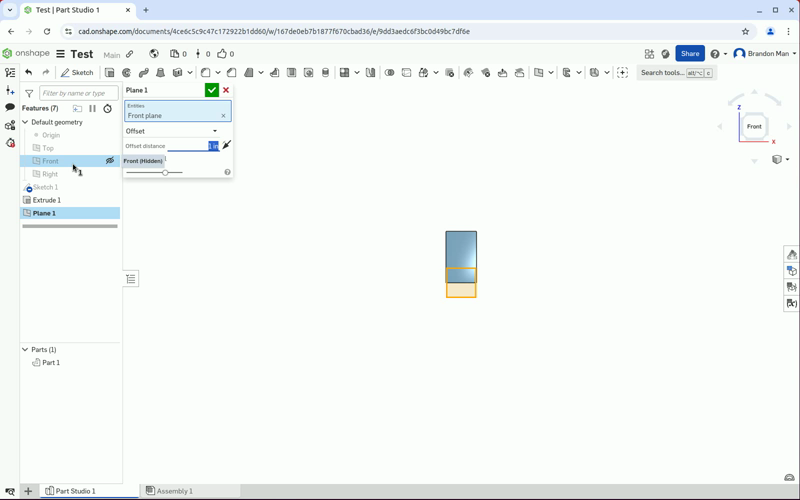
text(23.108)
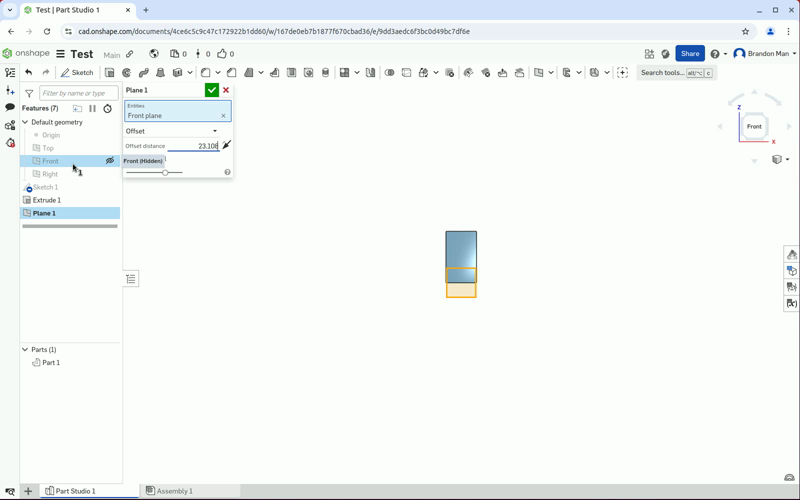
key(enter, 2)
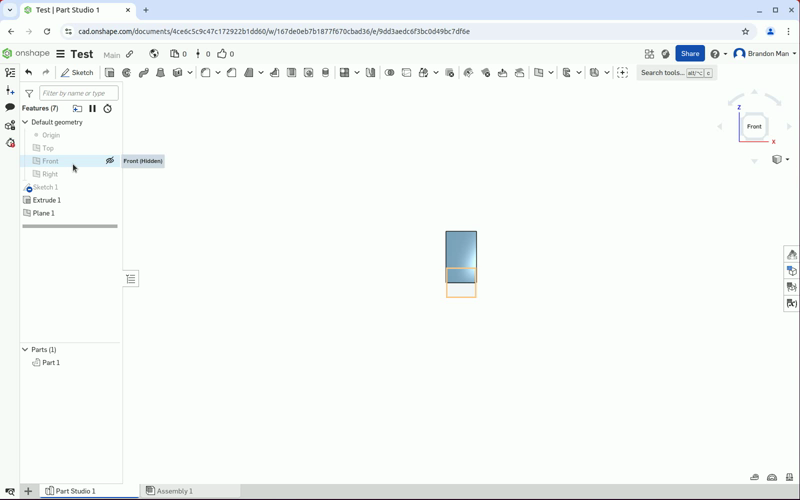
key(shift+s)
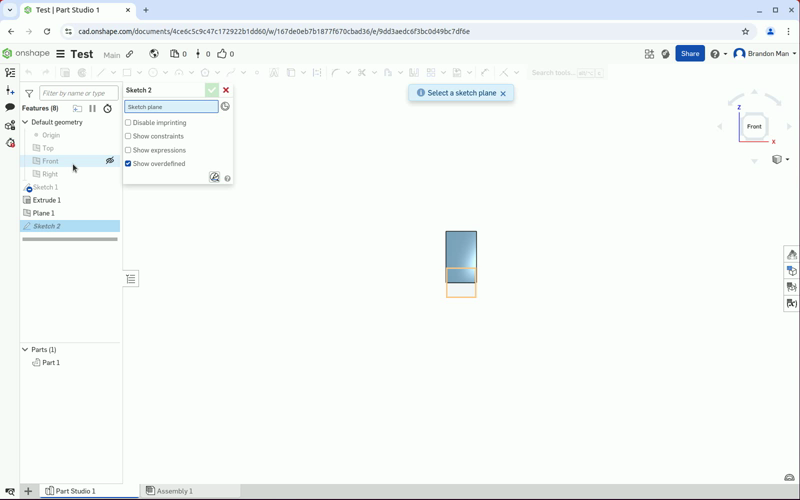
mouse_move(73, 215)
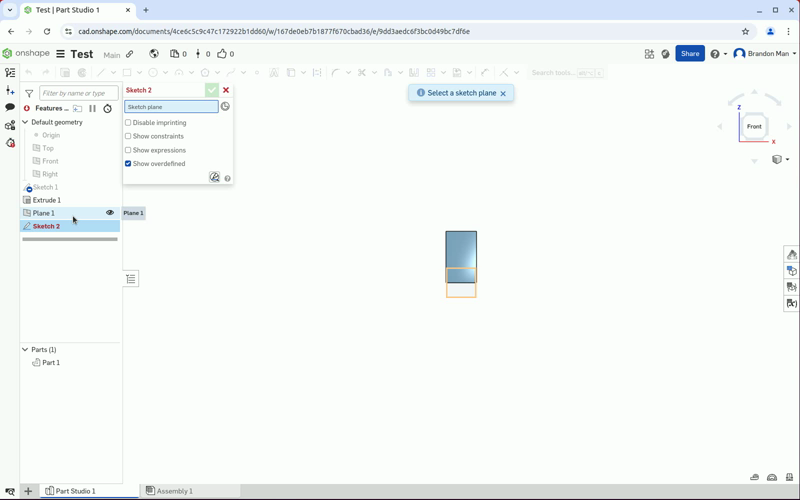
click(73, 215)
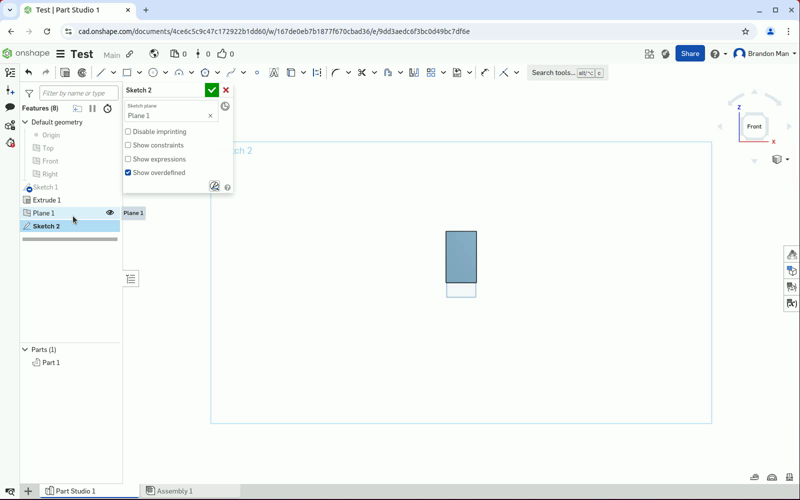
mouse_move(73, 352)
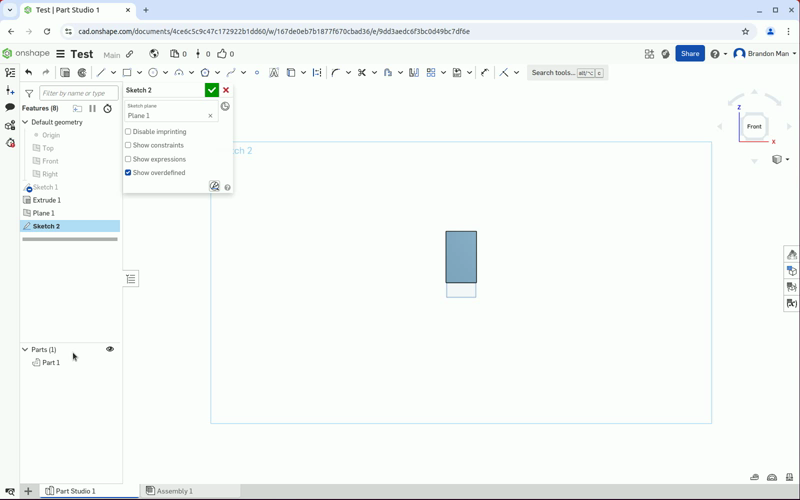
key(y)
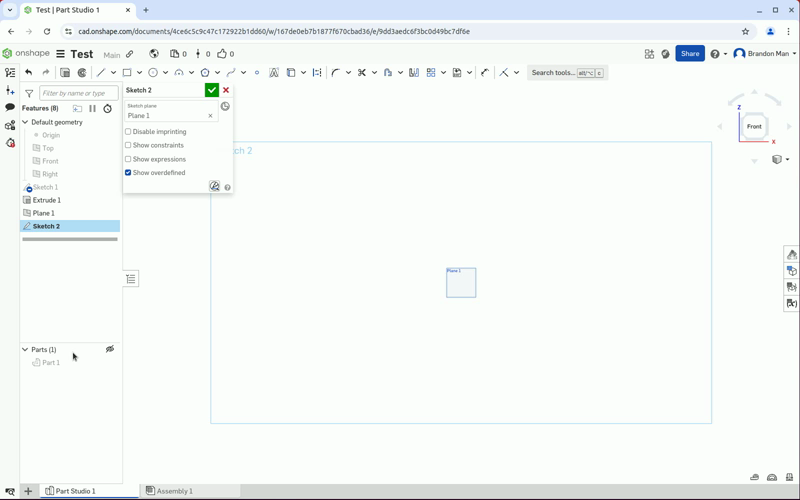
key(c)
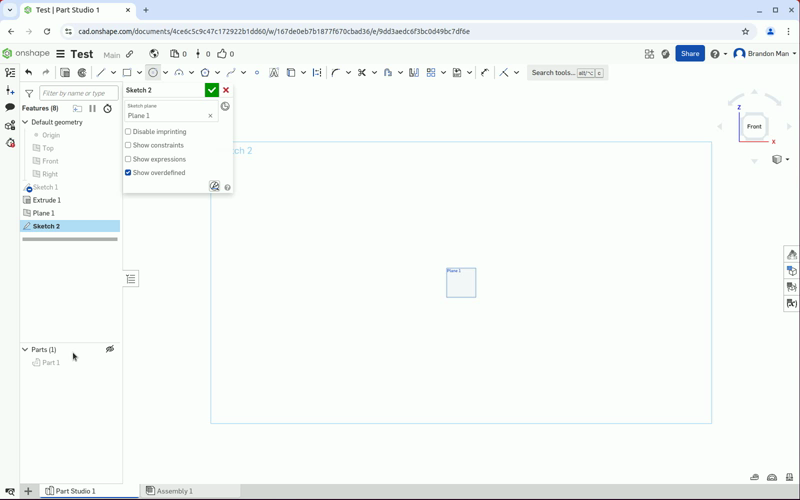
key_down(shift)
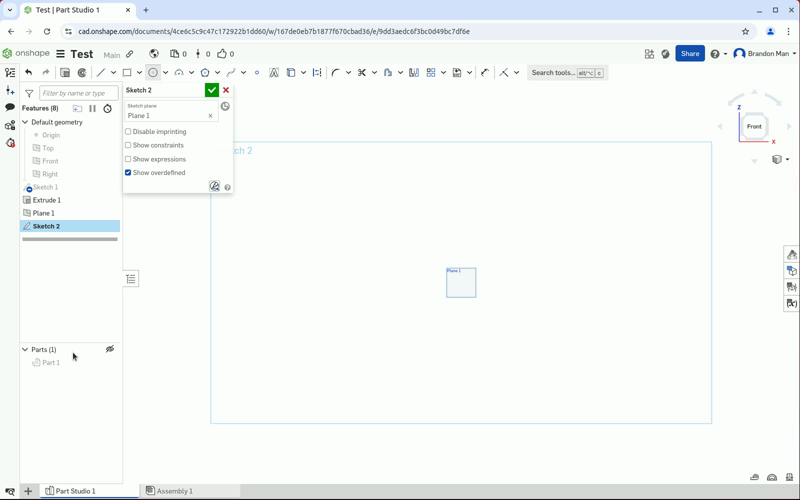
mouse_move(461, 257)
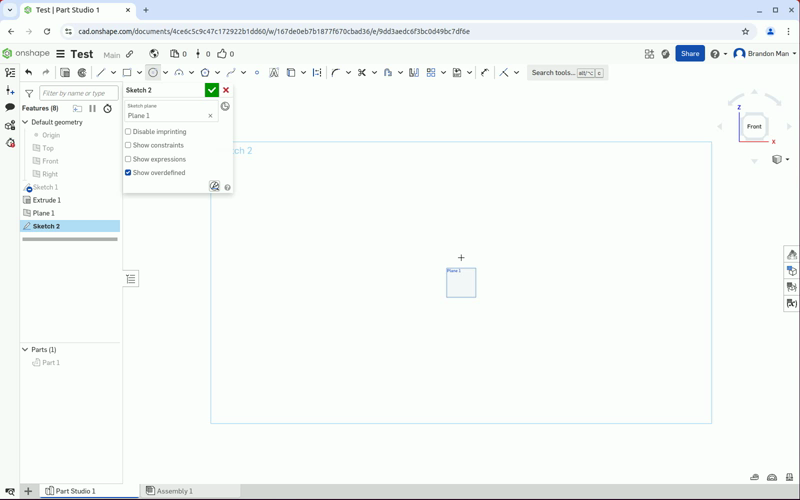
click(461, 257)
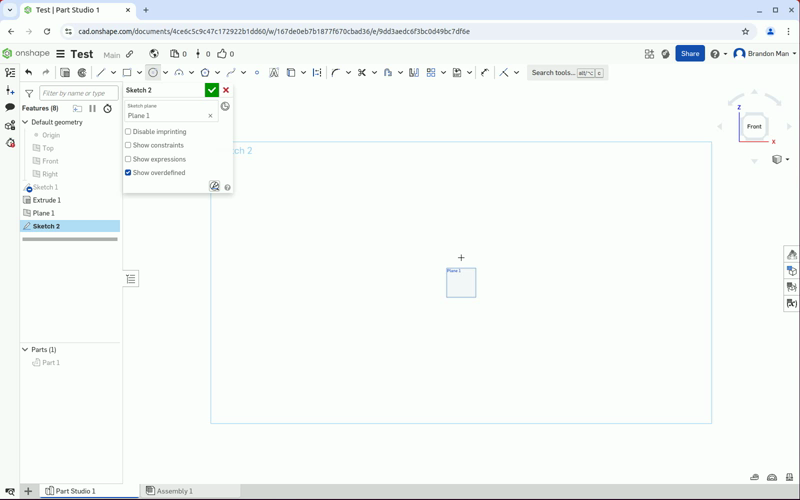
key_up(shift)
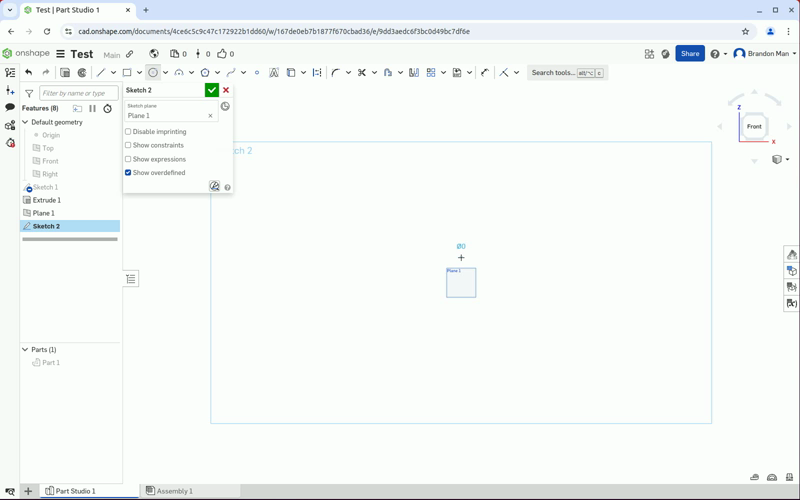
mouse_move(468, 257)
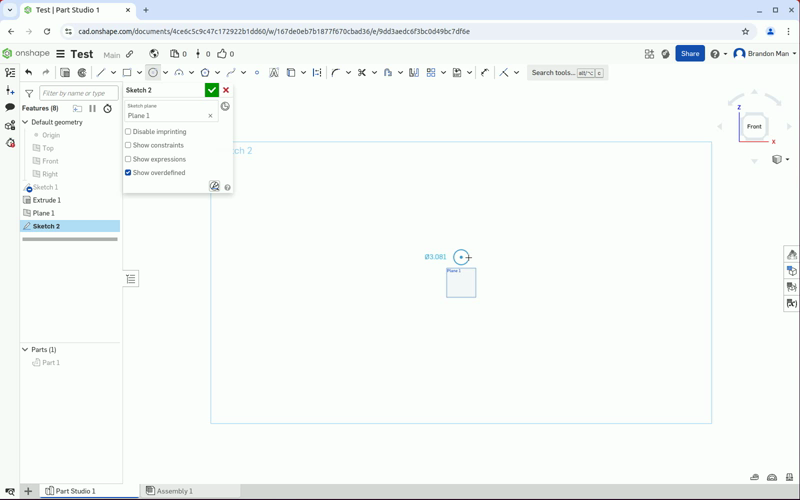
click(468, 257)
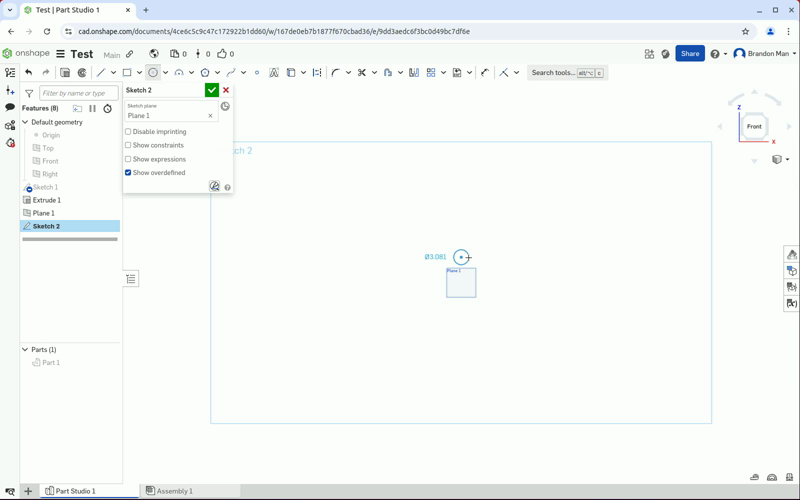
key(esc)
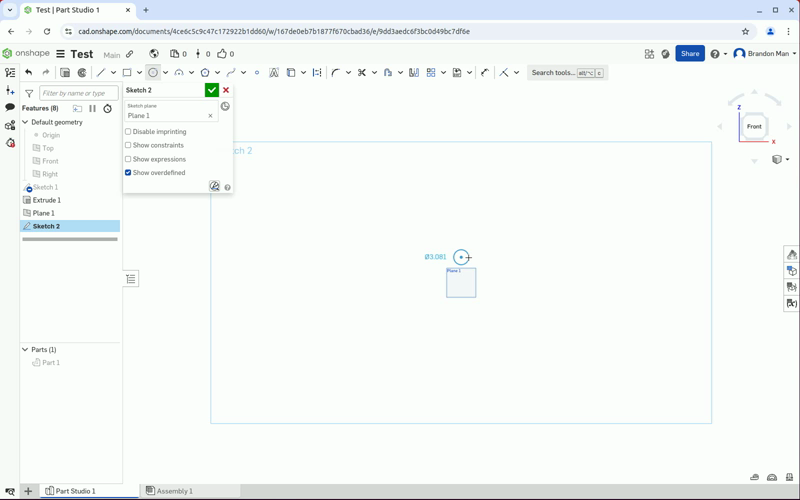
mouse_move(463, 258)
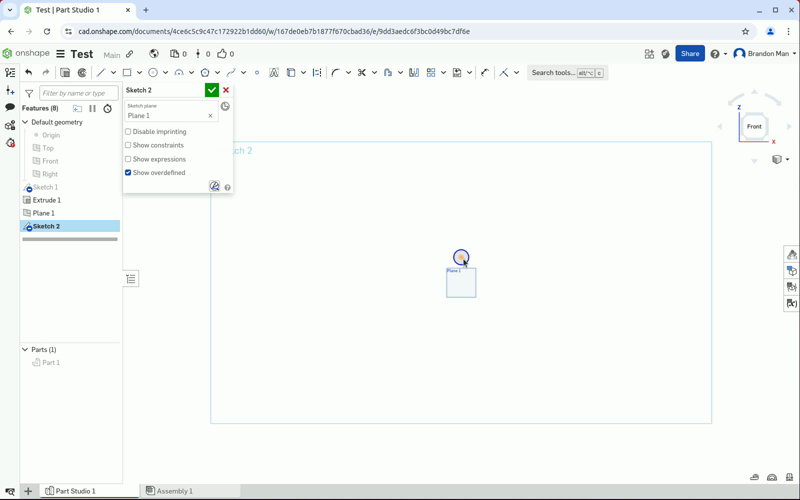
scroll(6)
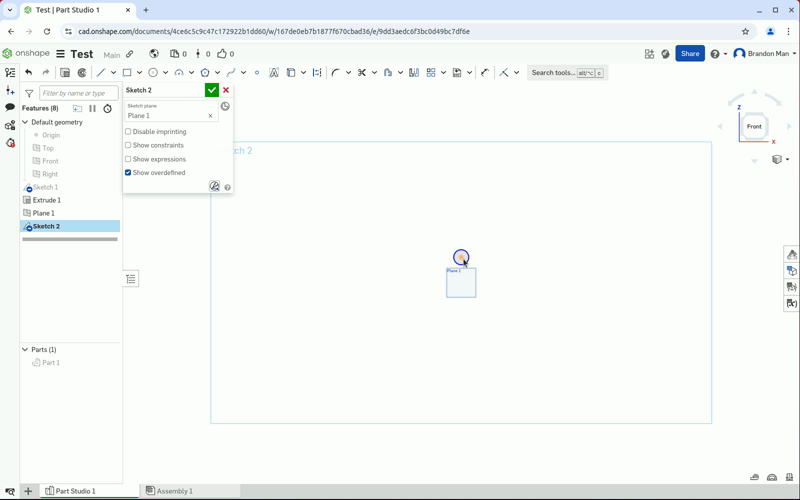
scroll(6)
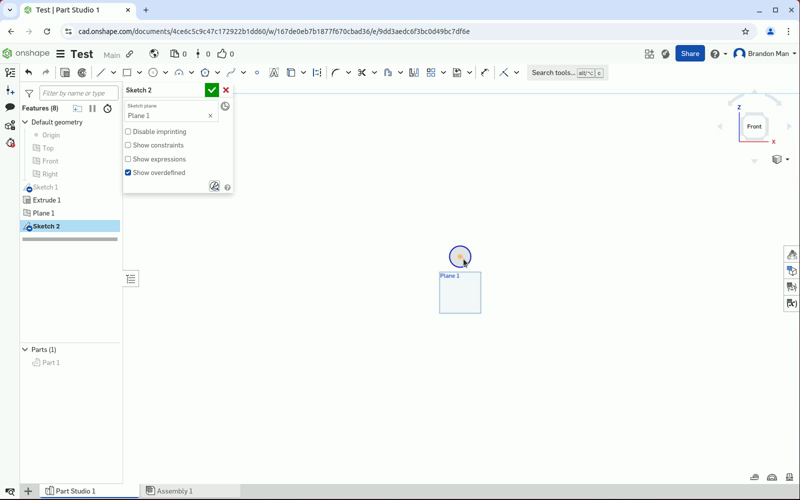
scroll(6)
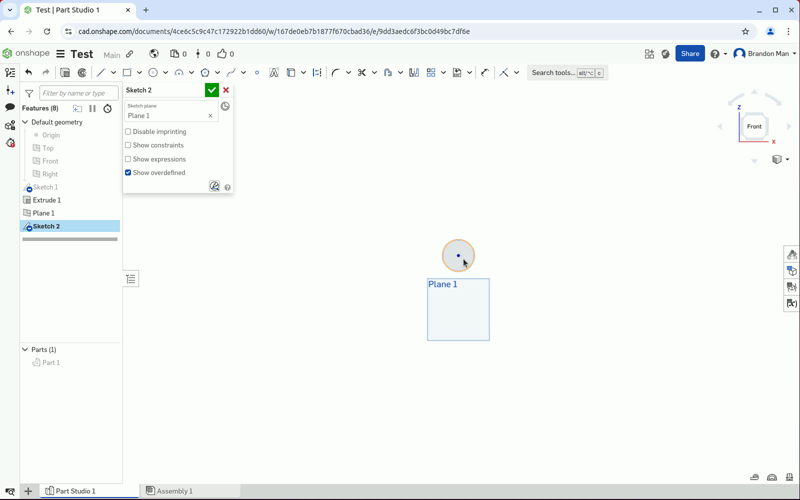
scroll(6)
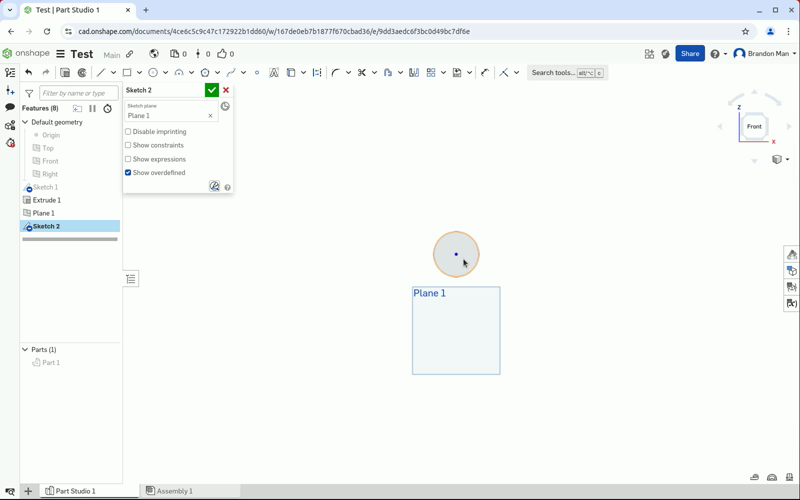
scroll(6)
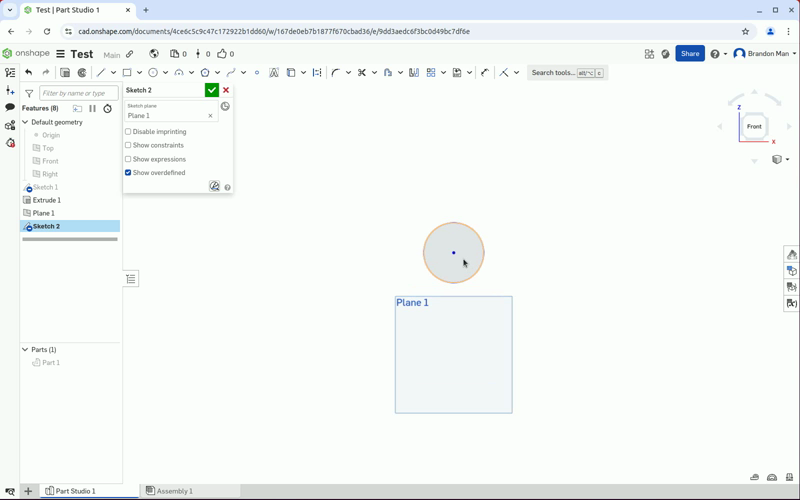
scroll(6)
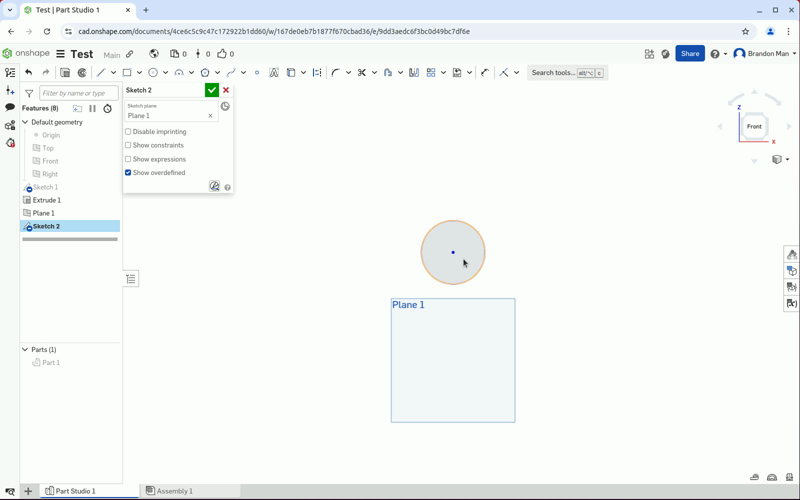
scroll(6)
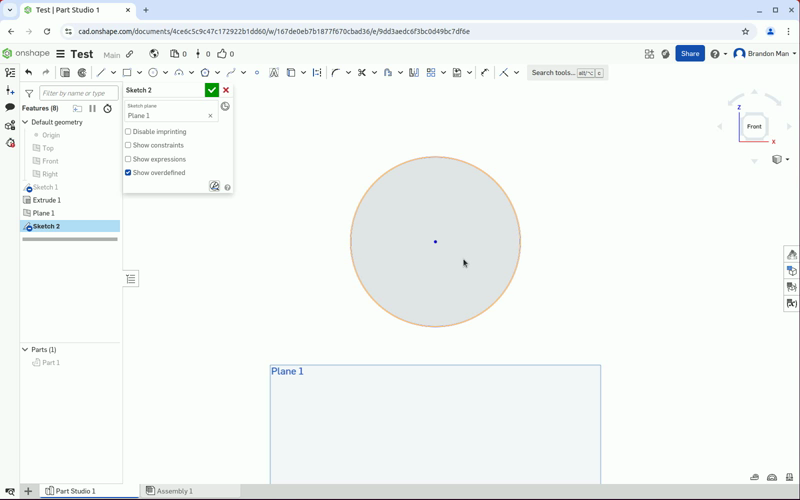
click(463, 258)
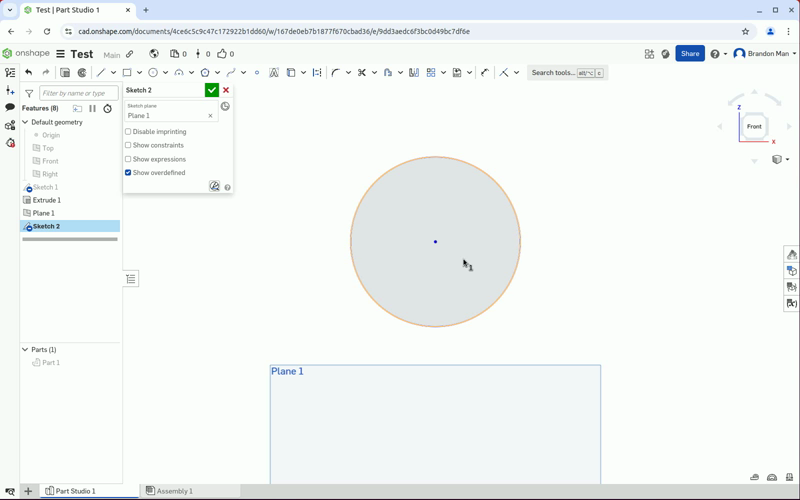
scroll(-6)
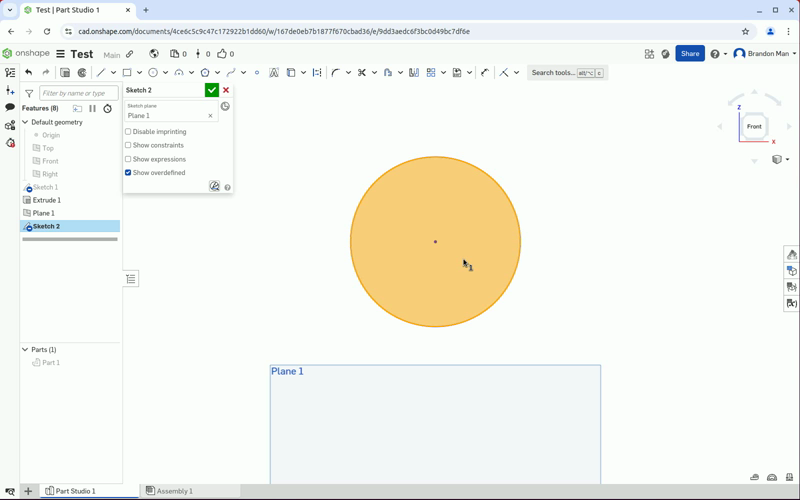
scroll(-6)
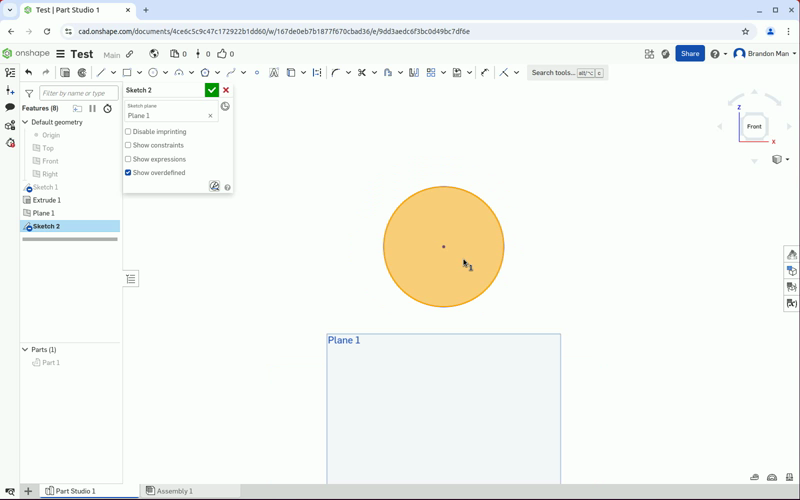
scroll(-6)
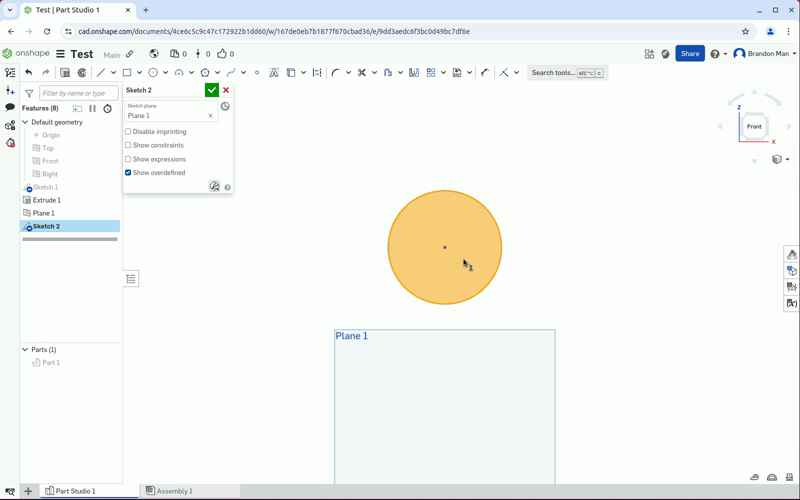
scroll(-6)
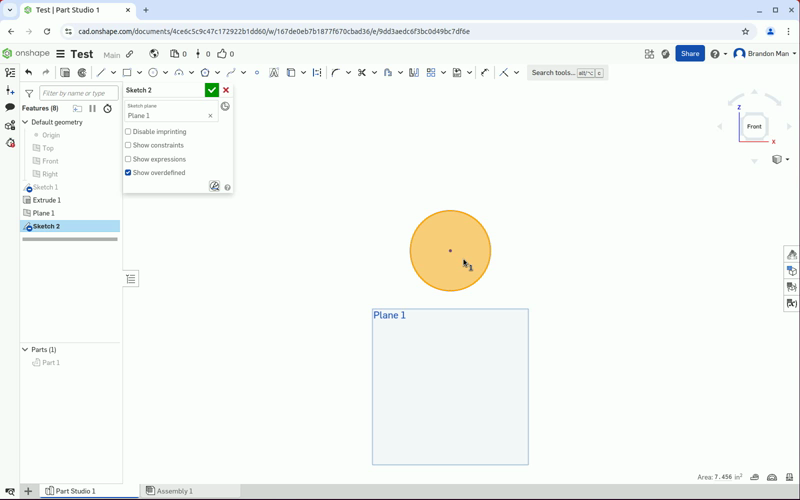
scroll(-6)
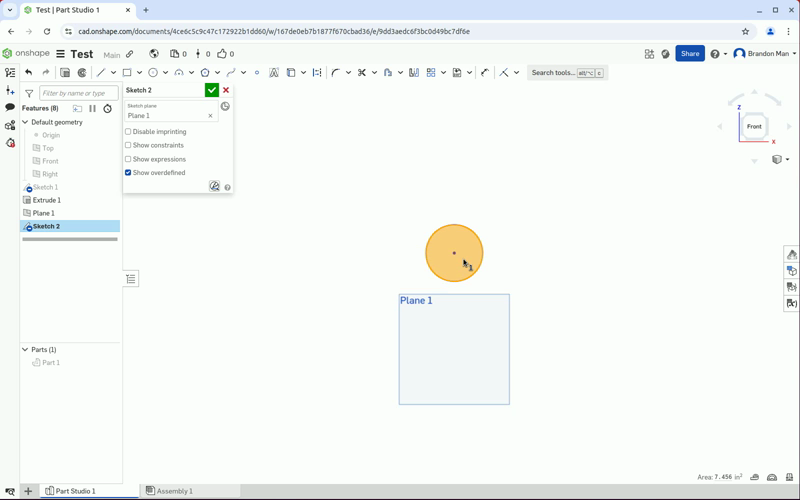
scroll(-6)
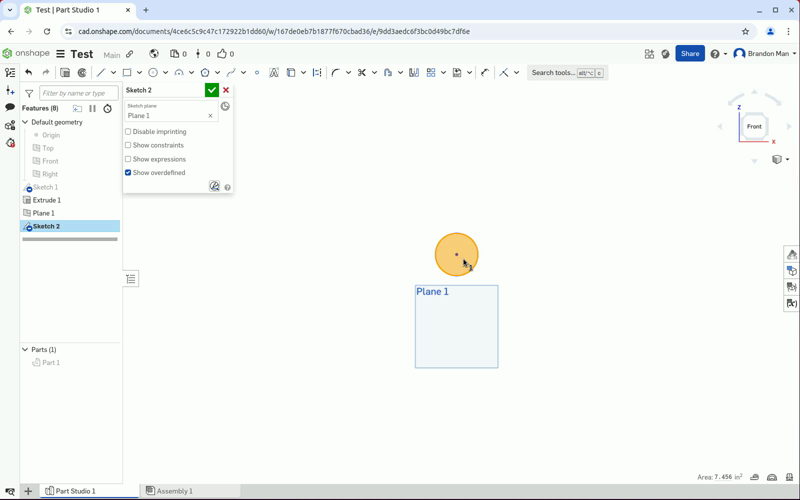
scroll(-6)
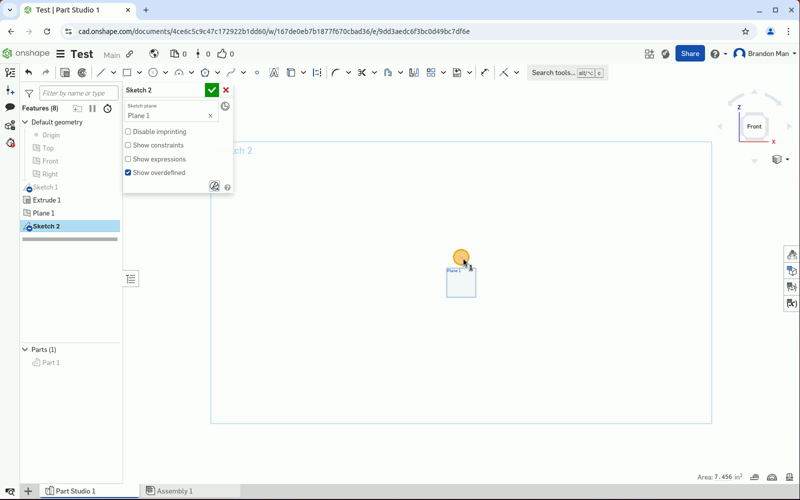
mouse_move(73, 352)
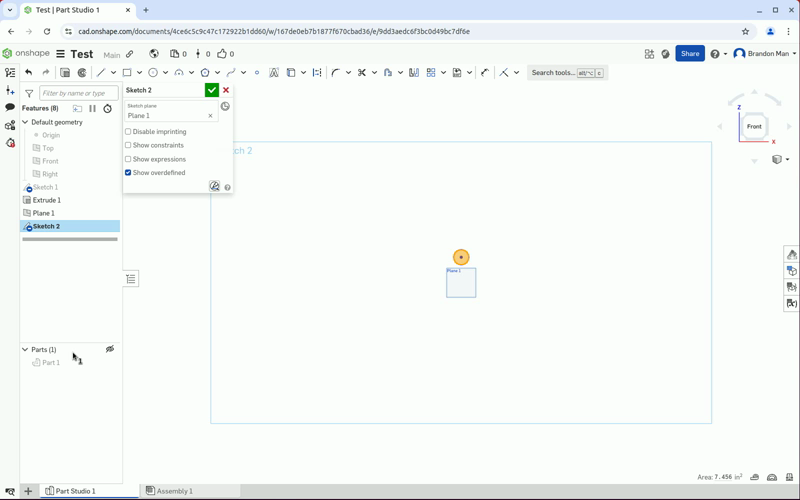
key(shift+y)
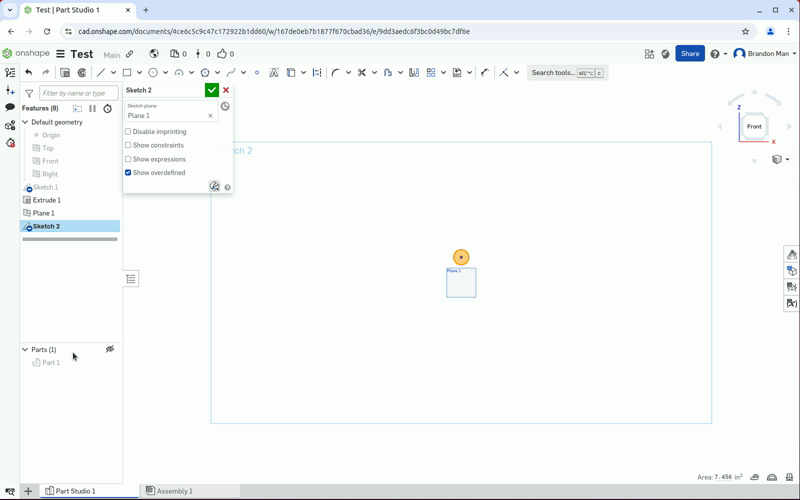
key(shift+e)
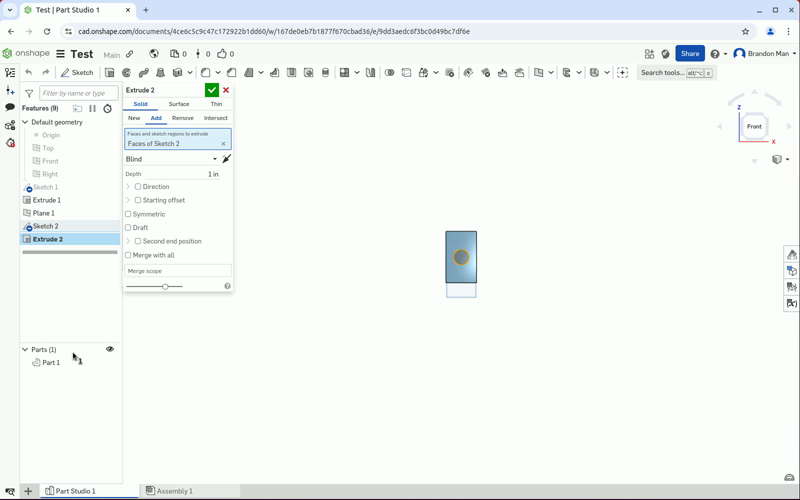
mouse_move(143, 106)
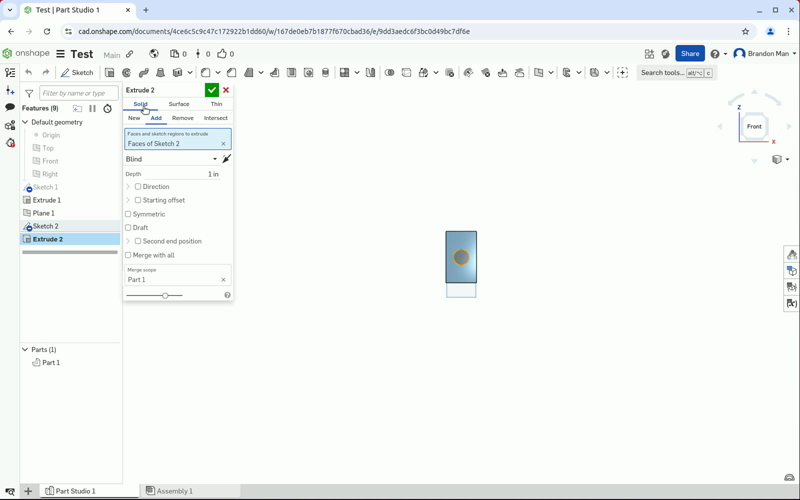
click(143, 106)
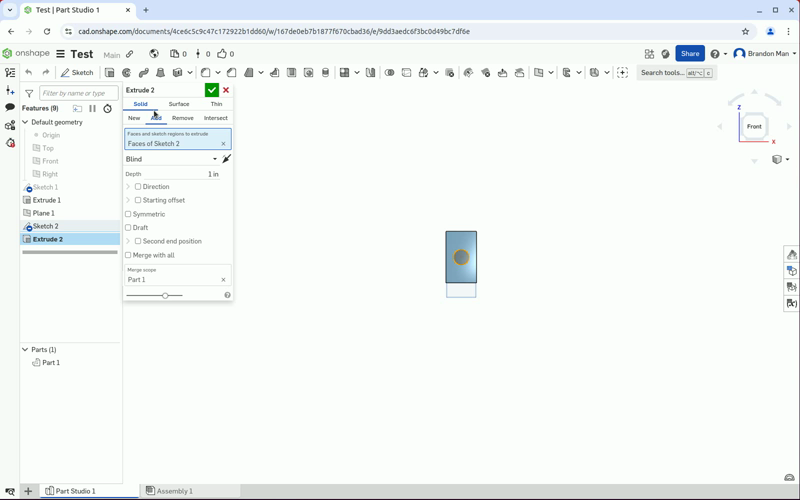
mouse_move(186, 120)
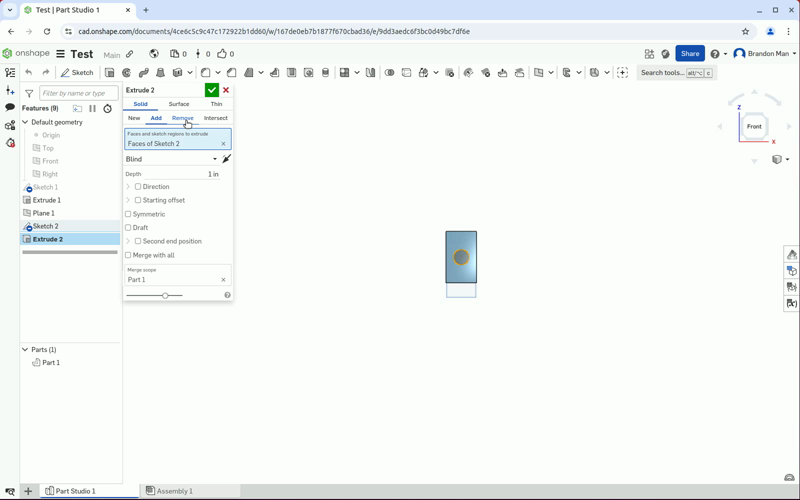
click(186, 120)
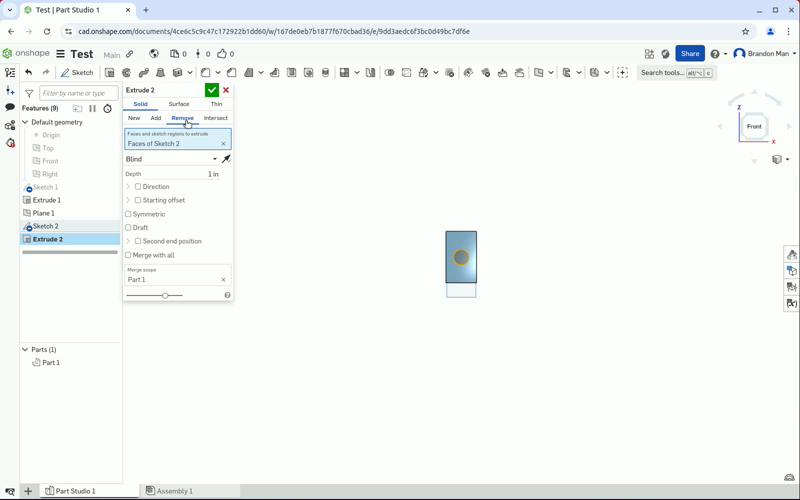
key(tab, 4)
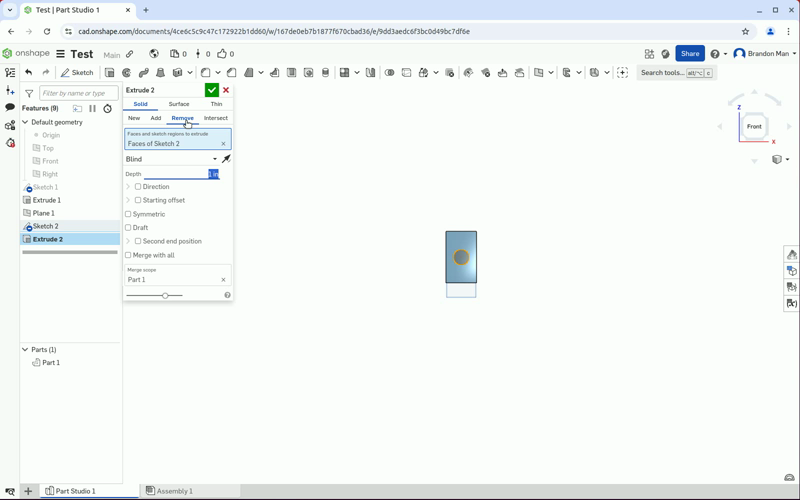
text(7.703)
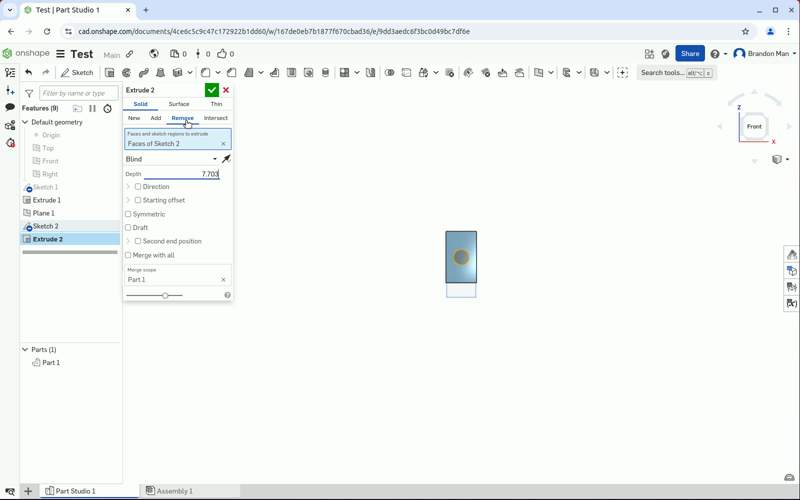
key(tab, 6)
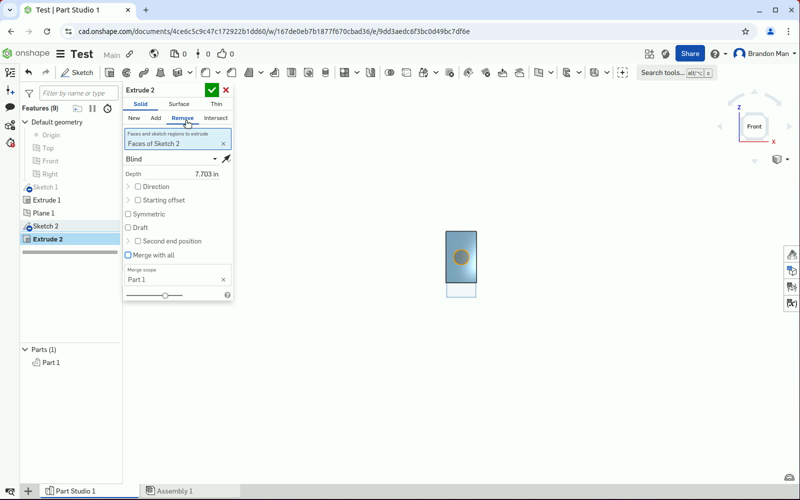
key(space)
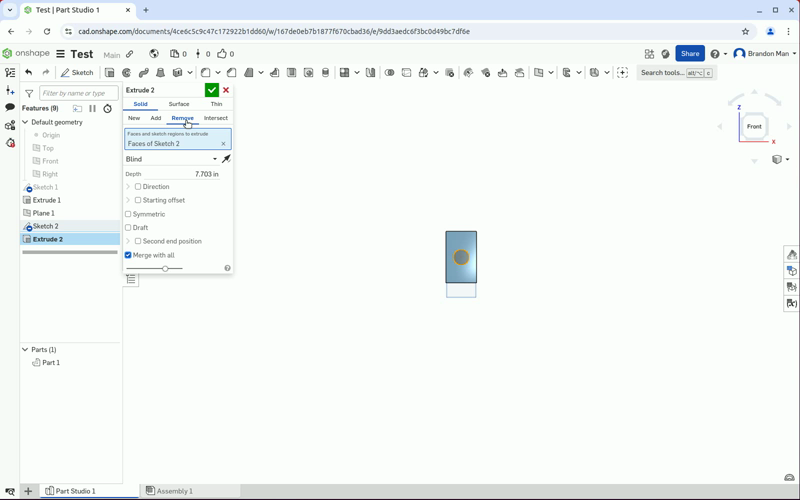
key(enter)
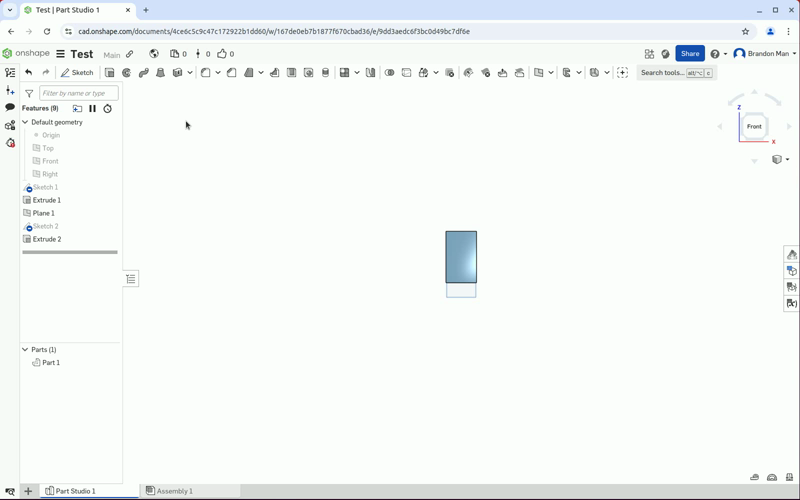
key(shift+h)
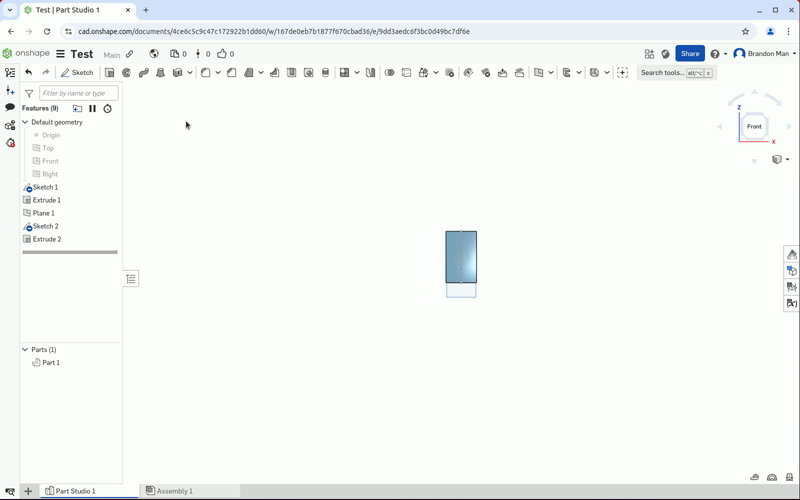
key(shift+h)
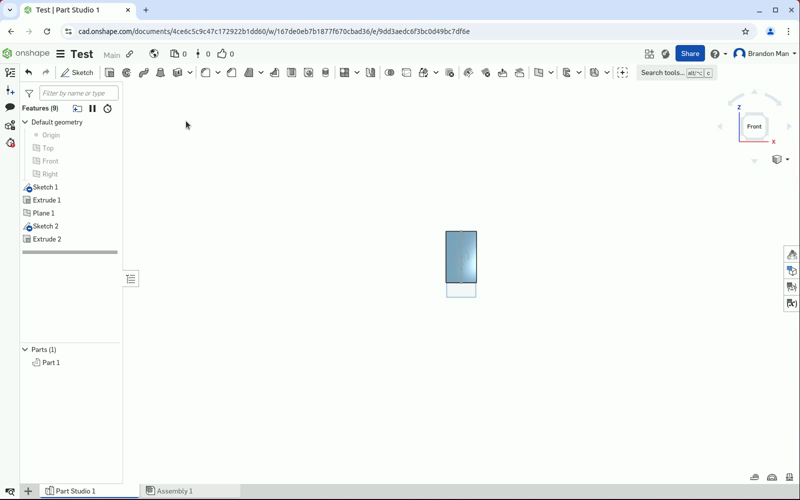
key(shift+7)
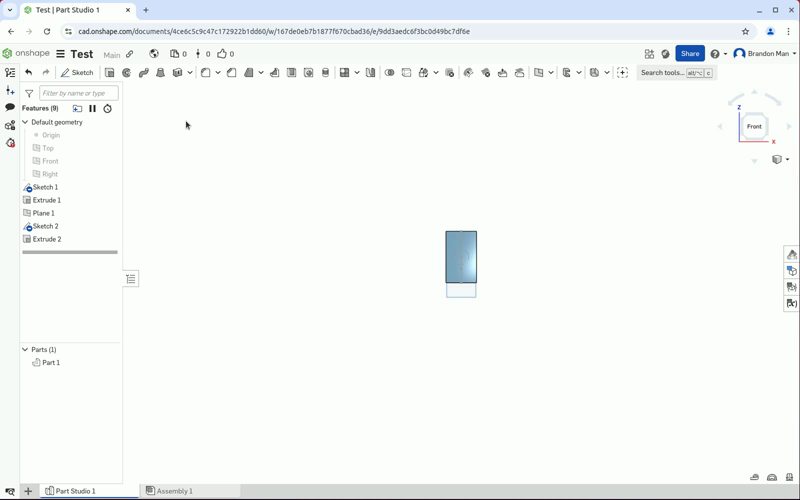
key(left, 2)
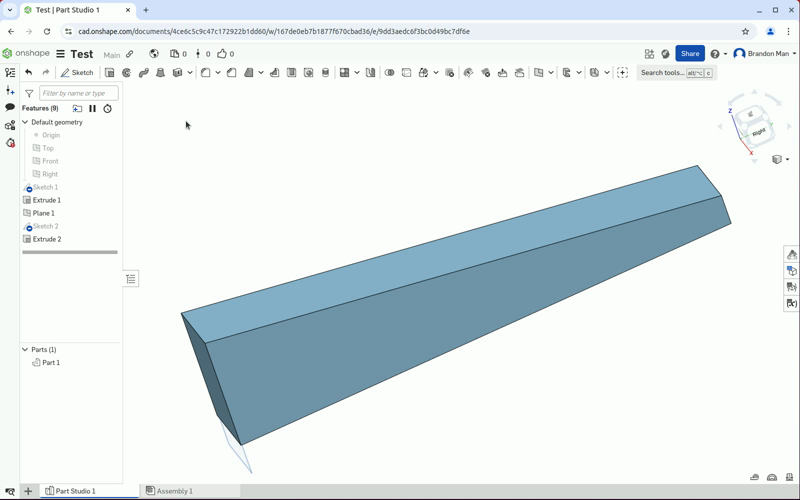
key(down, 2)
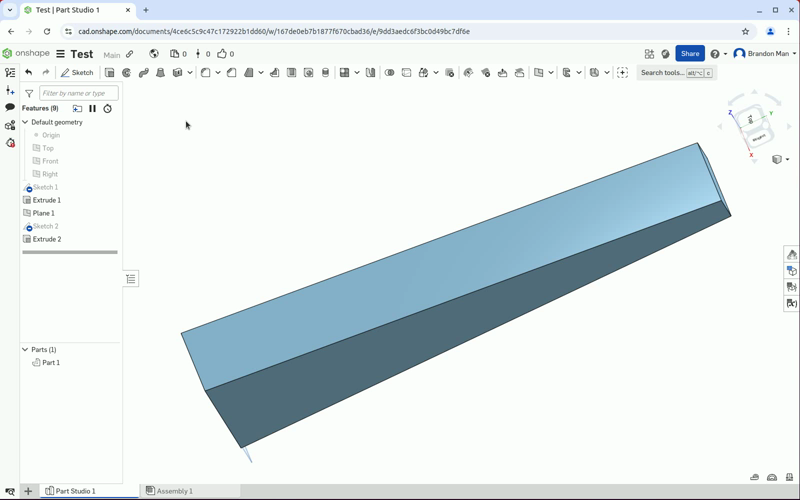
key(up, 2)
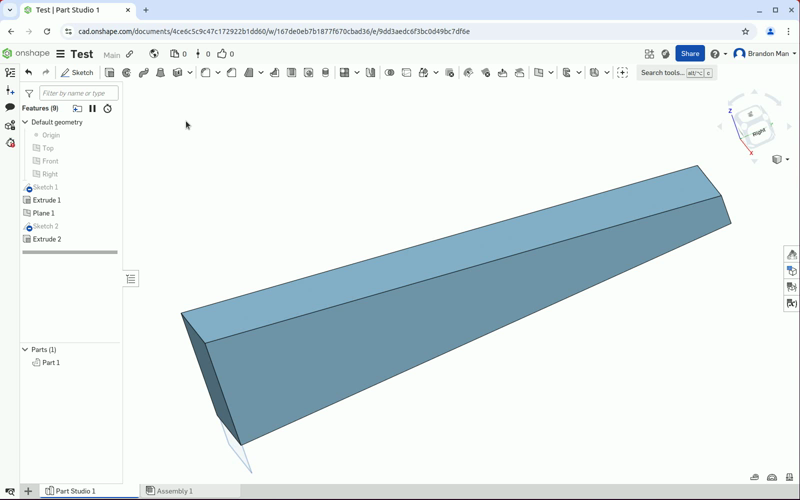
key(right, 2)
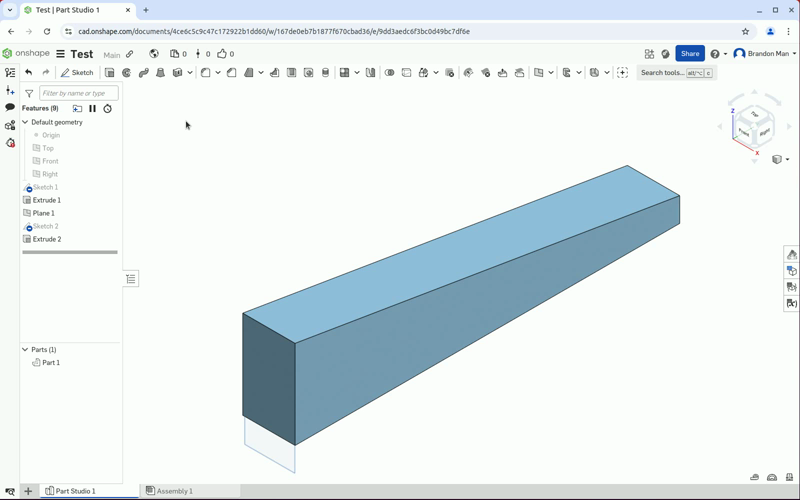
mouse_move(73, 189)
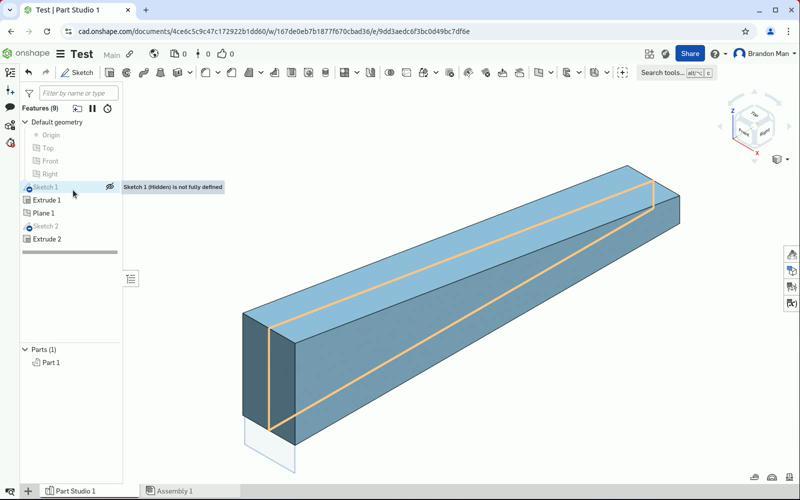
click(73, 189)